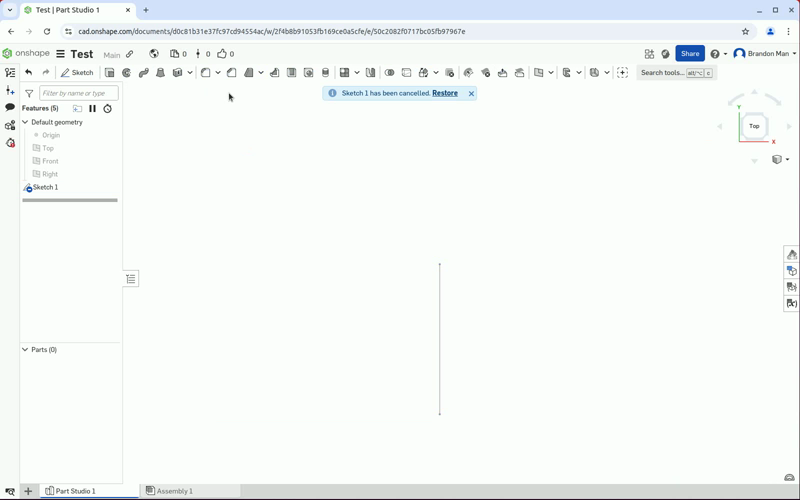
key(shift+h)
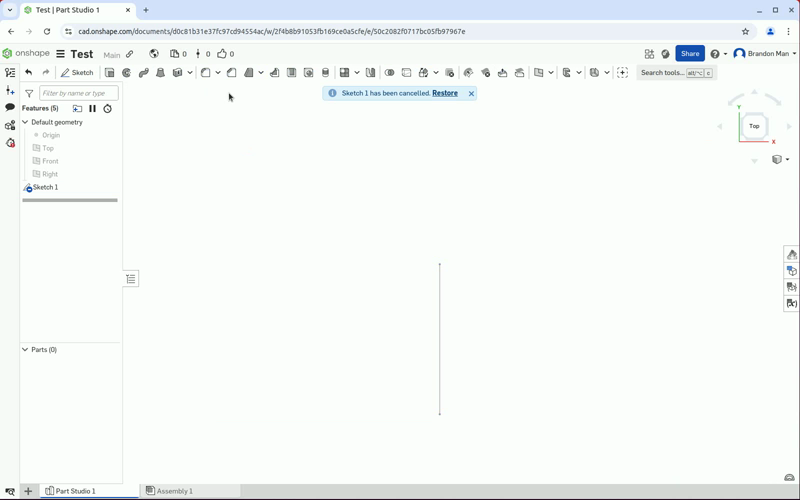
key(shift+s)
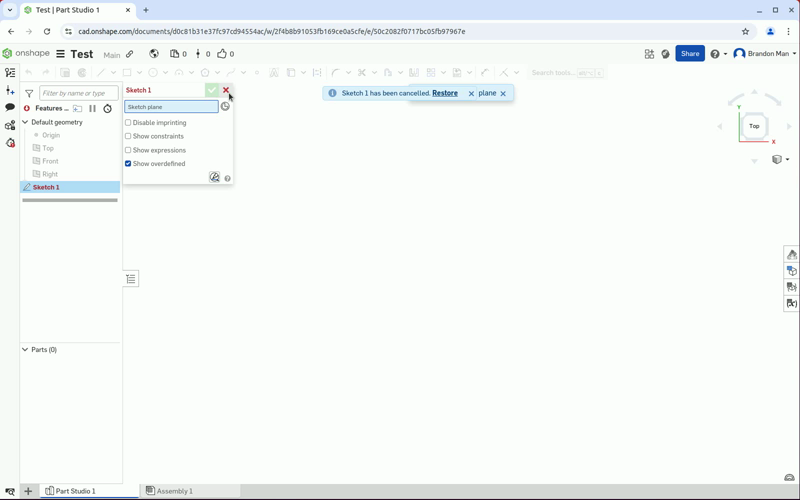
mouse_move(73, 150)
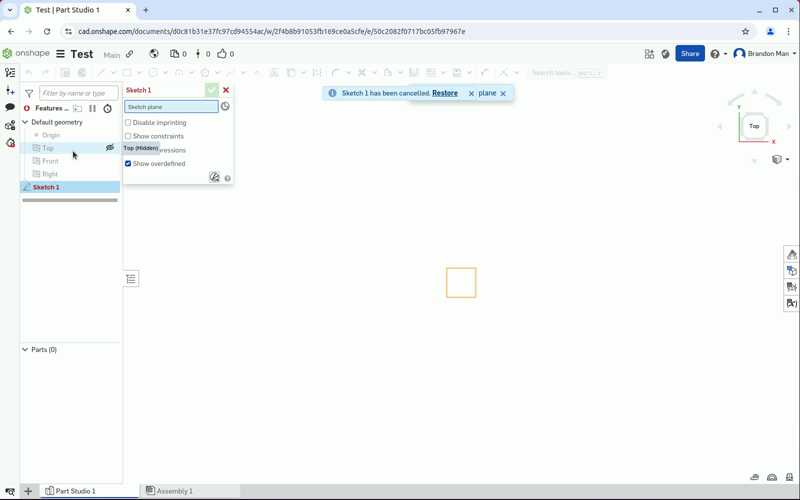
click(73, 150)
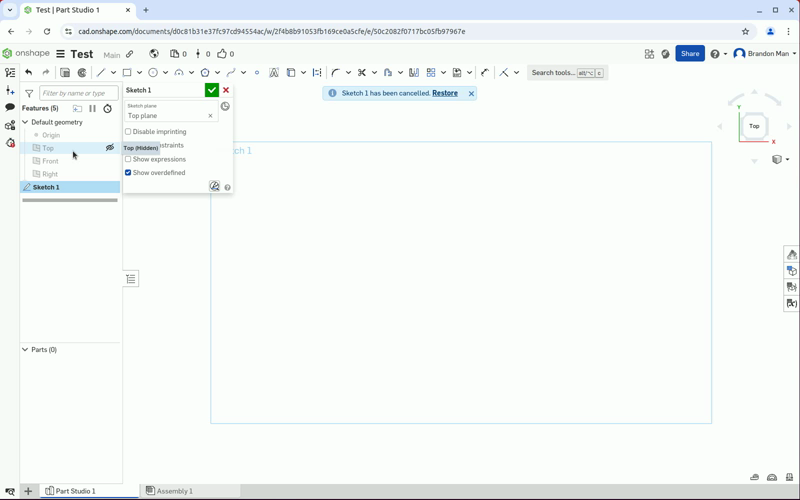
mouse_move(73, 352)
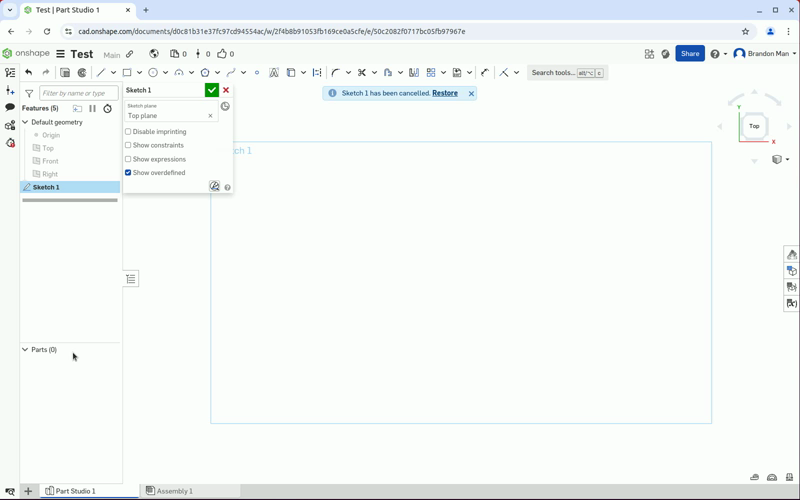
key(y)
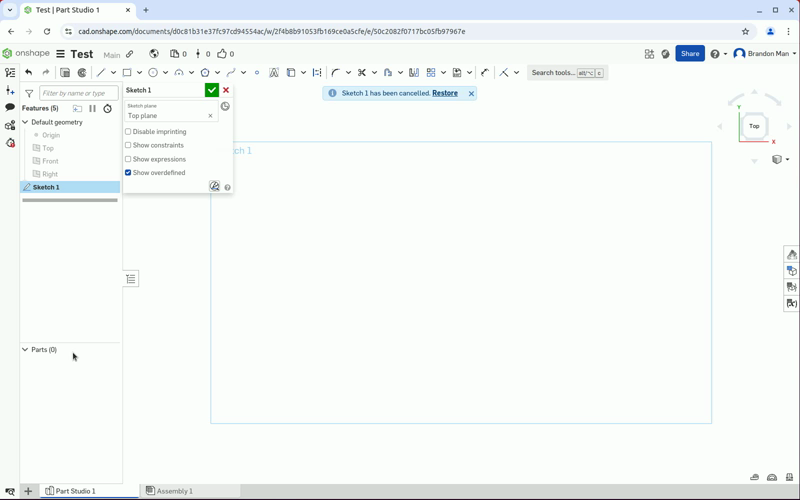
key(l)
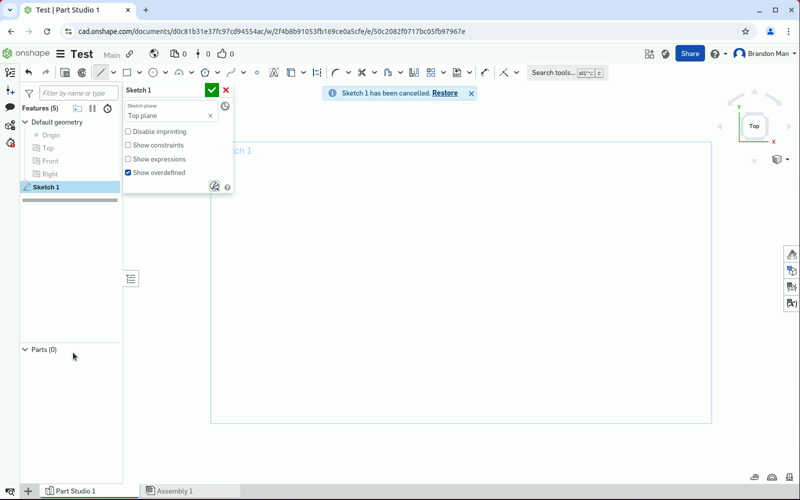
key_down(shift)
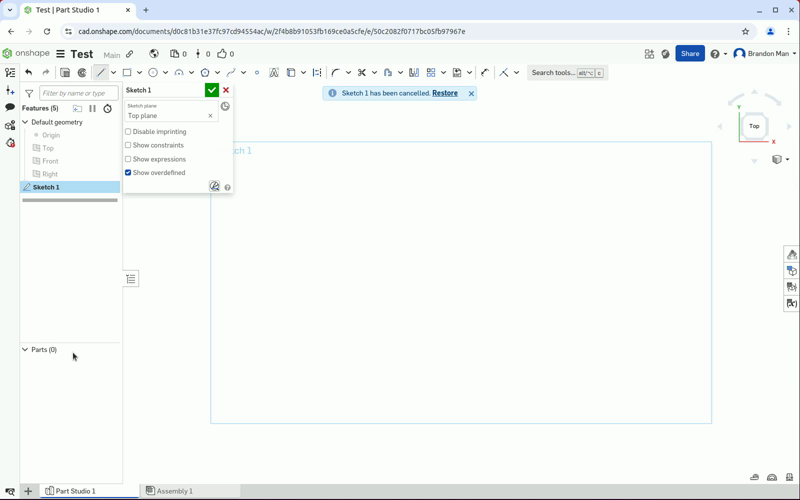
mouse_move(411, 282)
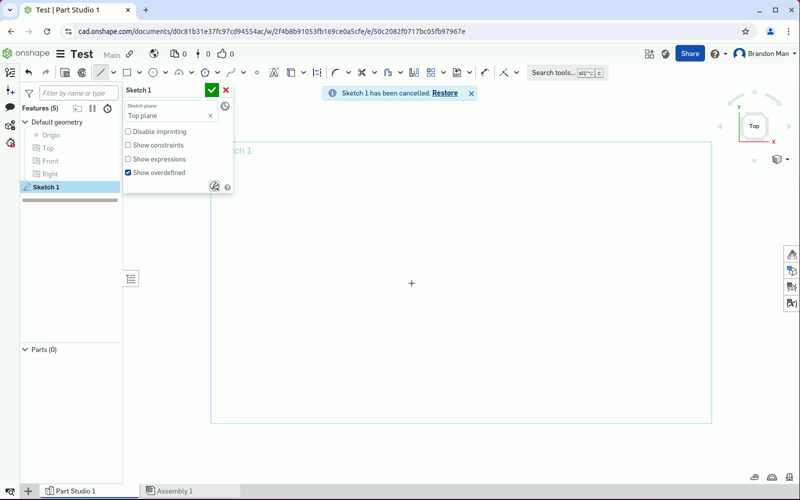
click(411, 282)
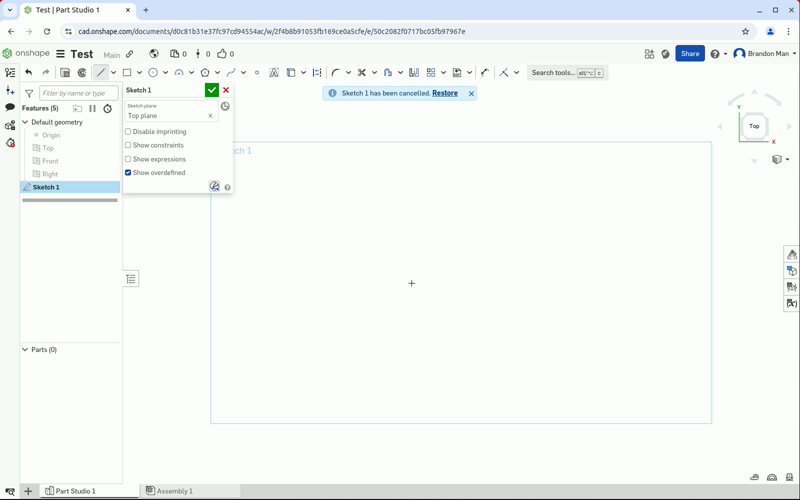
key_up(shift)
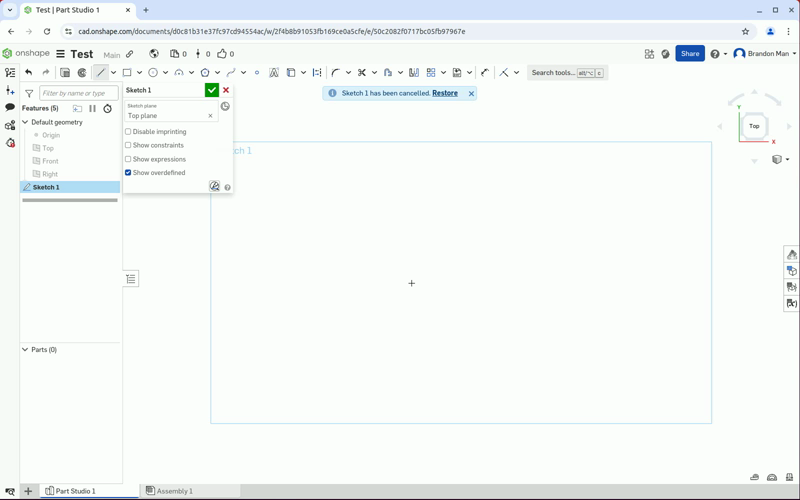
key_down(shift)
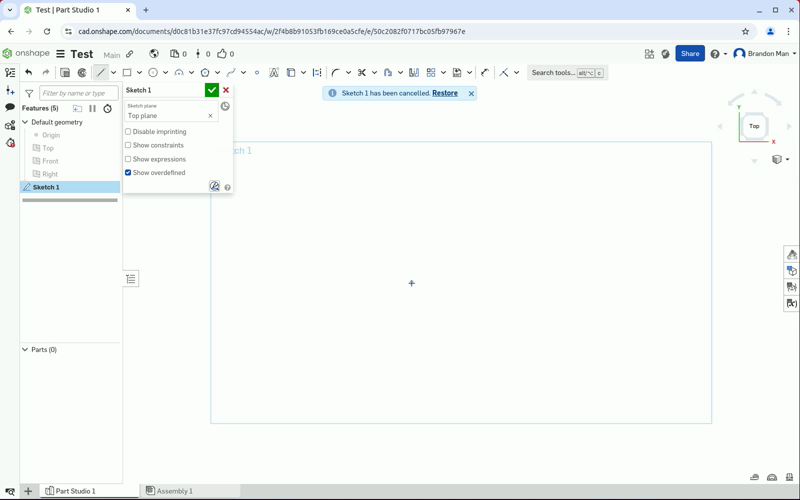
mouse_move(510, 282)
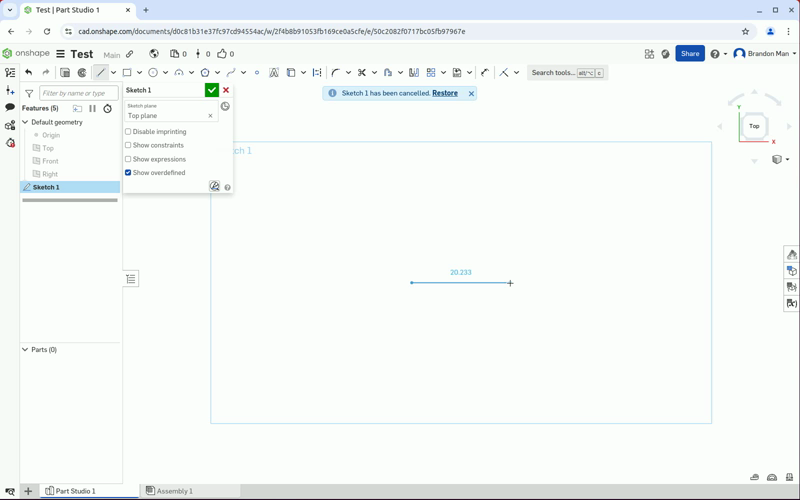
click(510, 282)
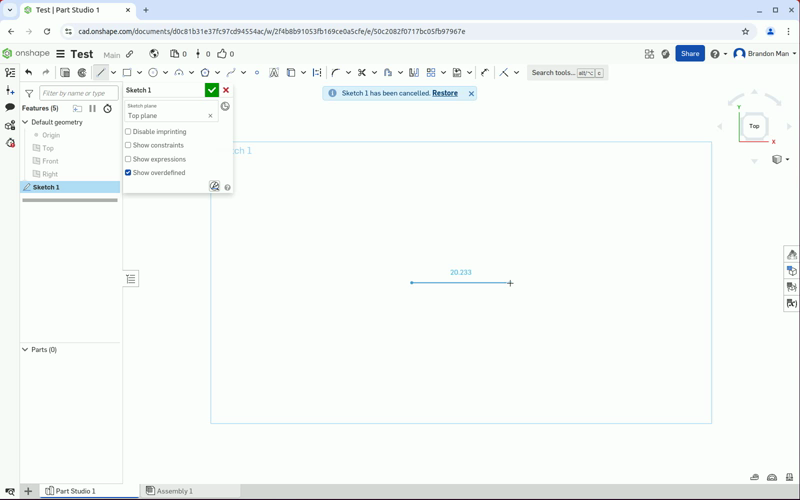
key_up(shift)
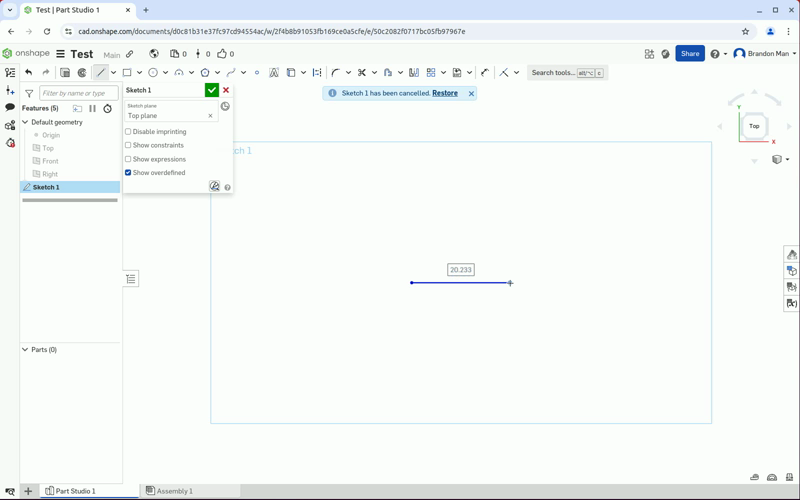
key(esc)
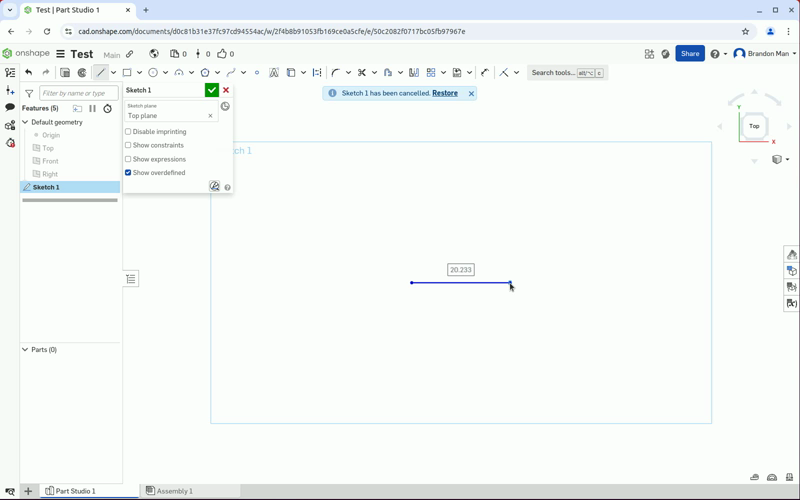
key(a)
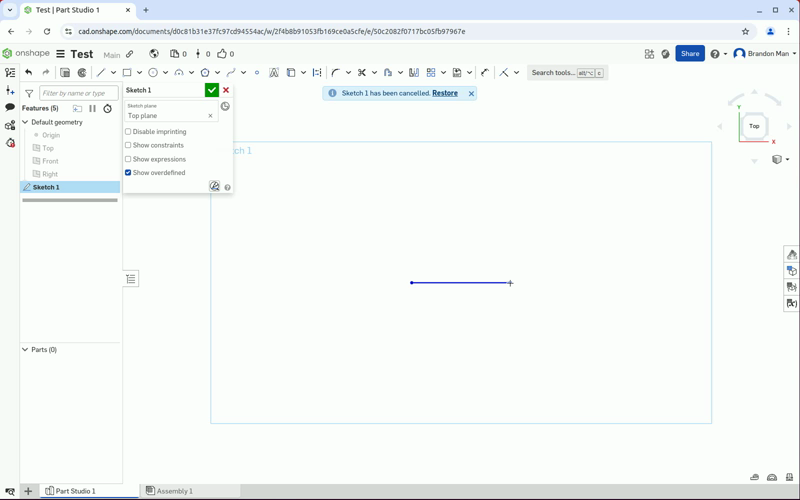
mouse_move(510, 282)
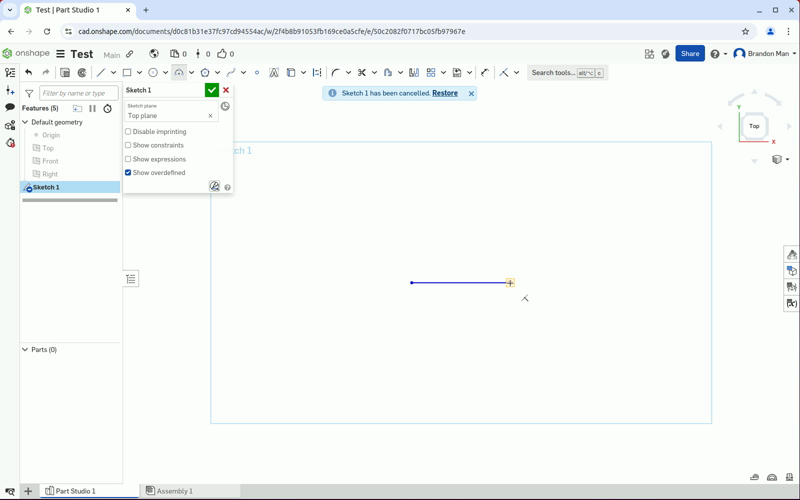
click(510, 282)
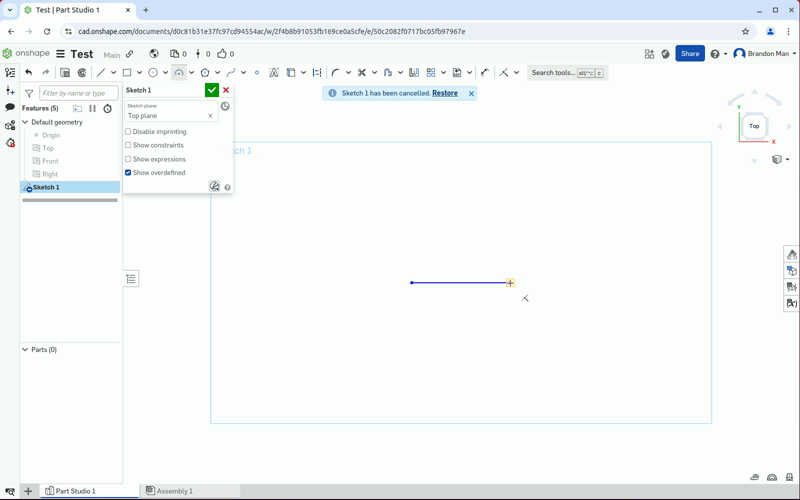
key_down(shift)
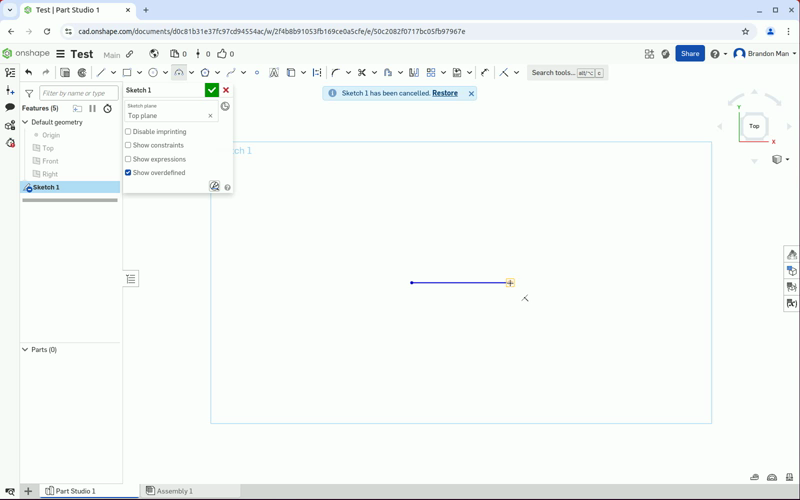
mouse_move(411, 170)
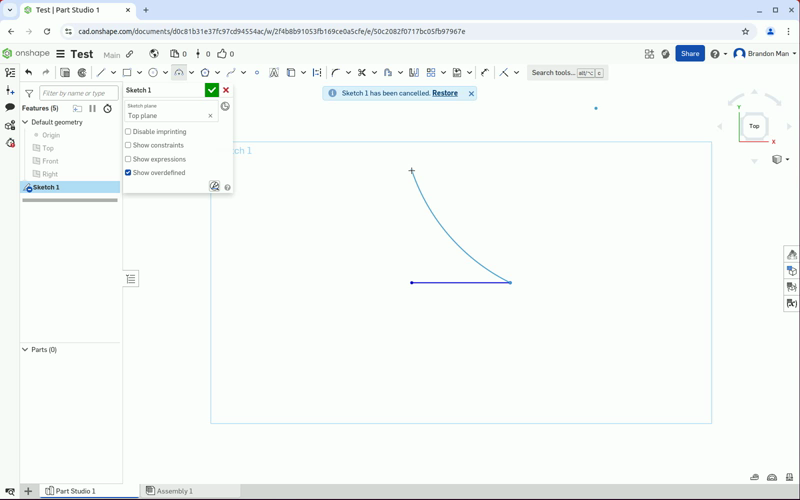
click(411, 170)
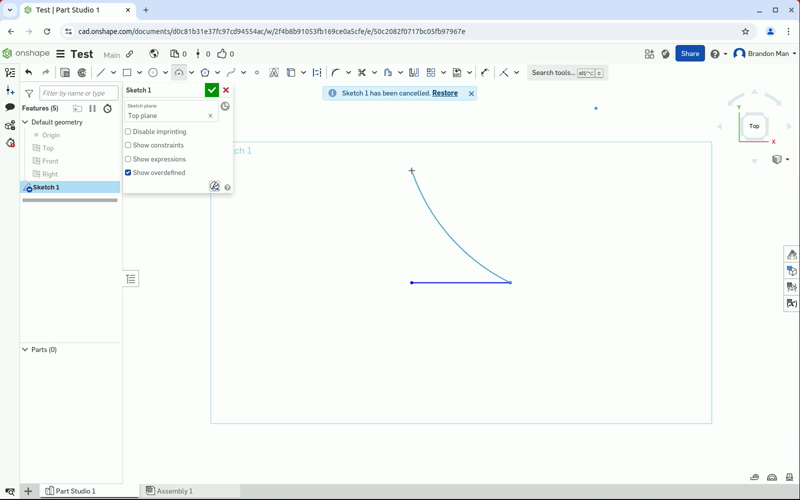
mouse_move(482, 207)
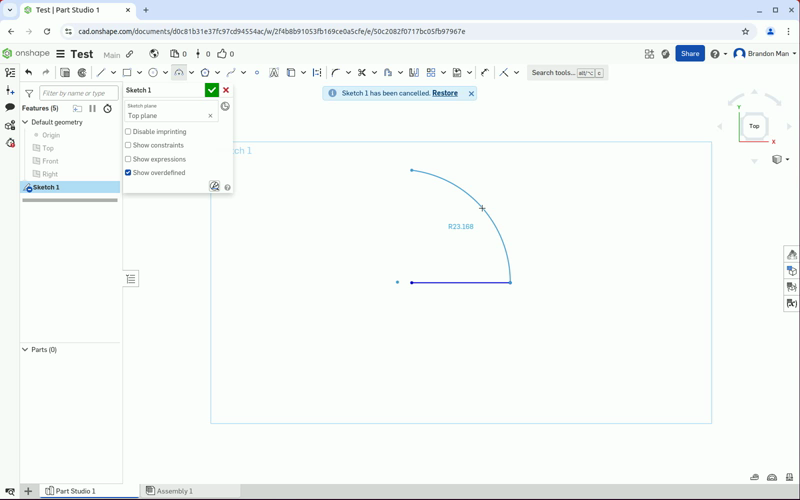
click(482, 207)
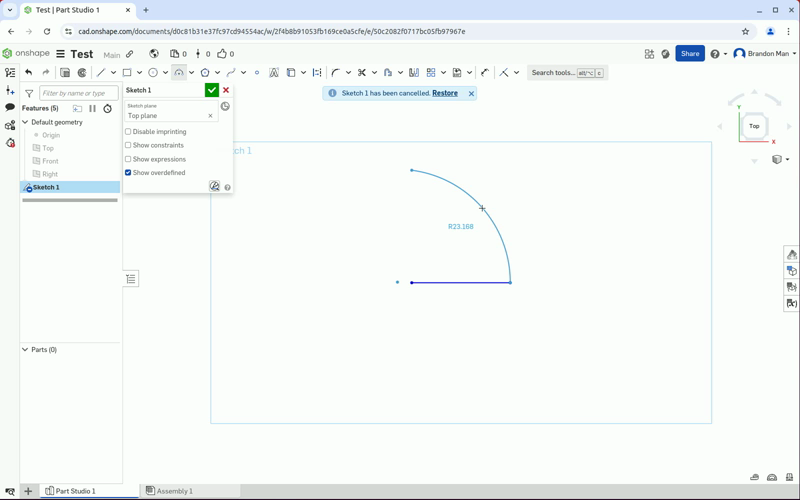
key_up(shift)
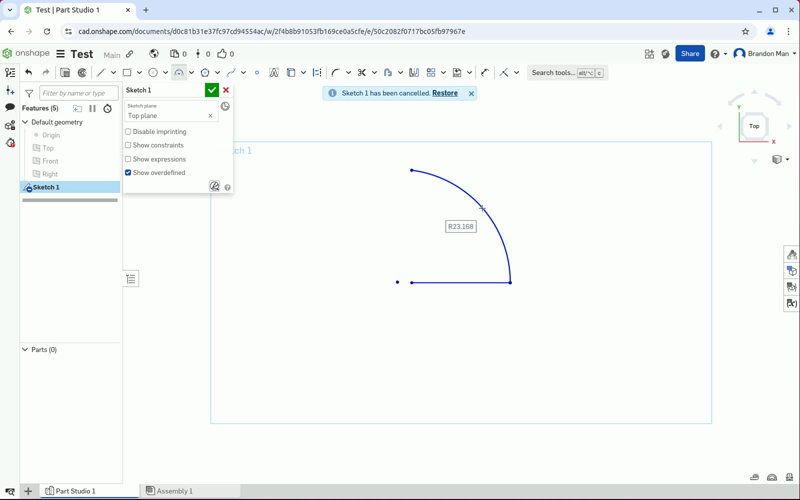
key(esc)
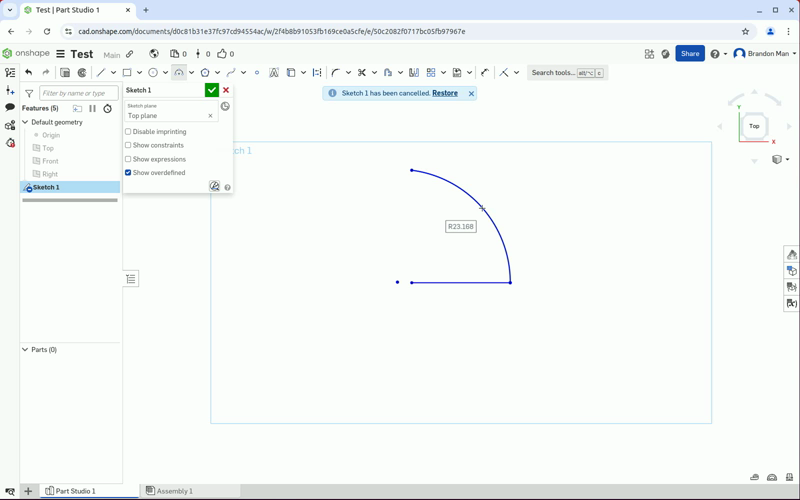
key(l)
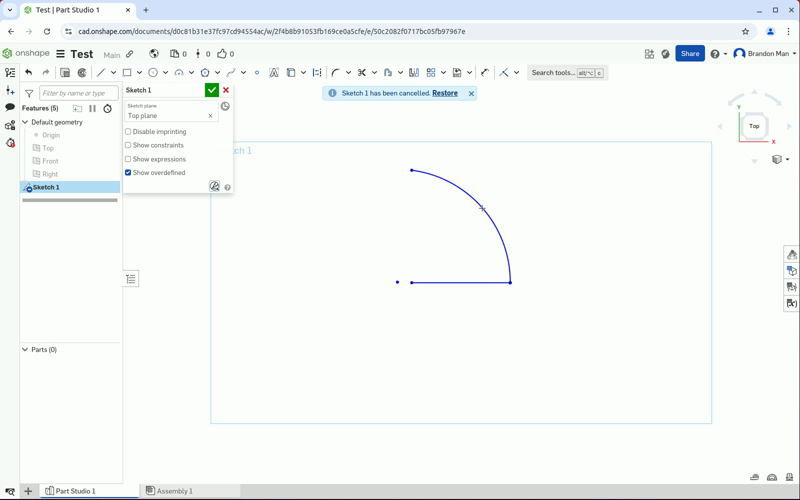
mouse_move(411, 170)
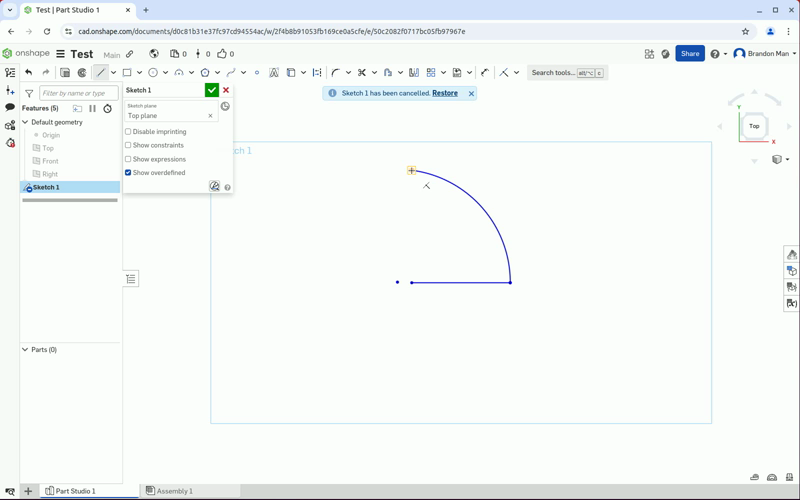
click(411, 170)
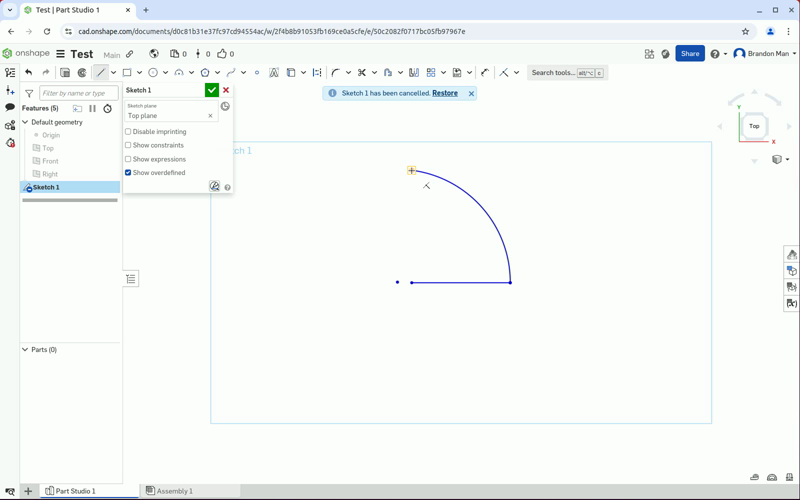
key_down(shift)
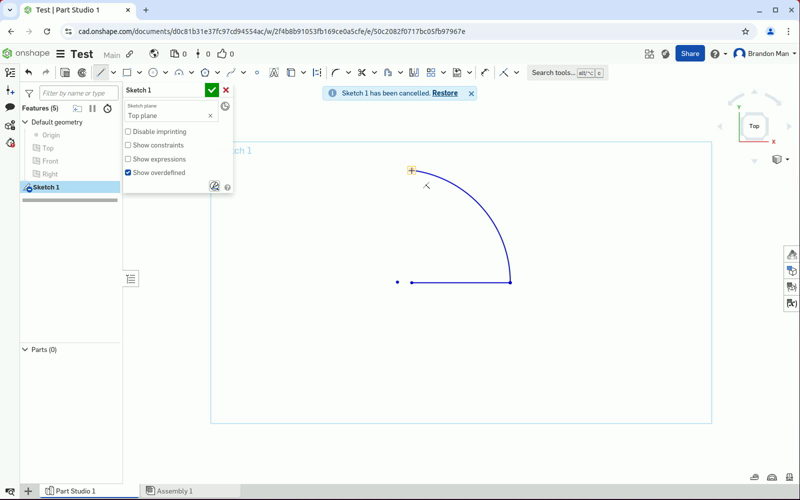
mouse_move(411, 282)
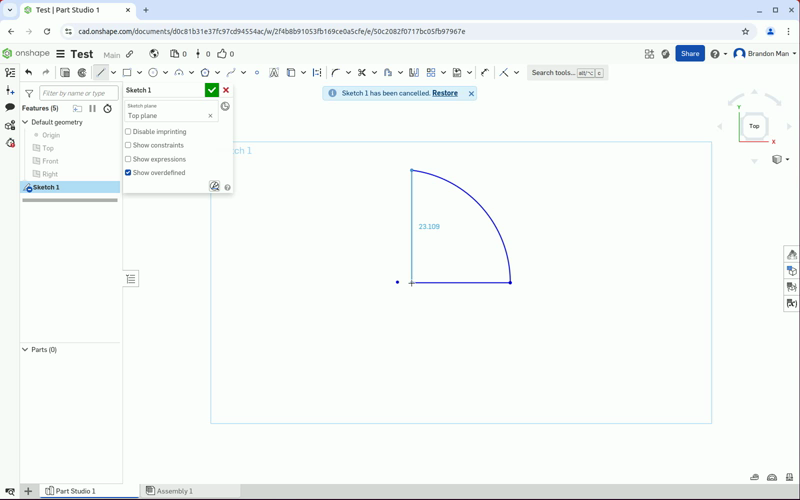
key_up(shift)
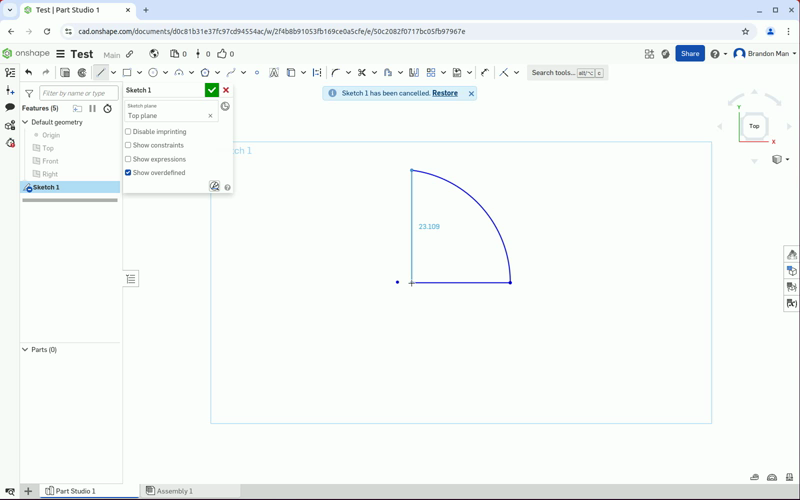
click(411, 282)
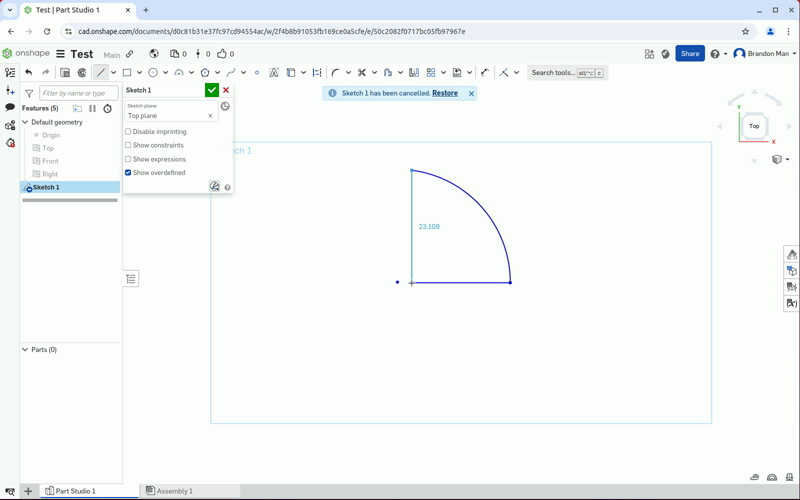
key(esc)
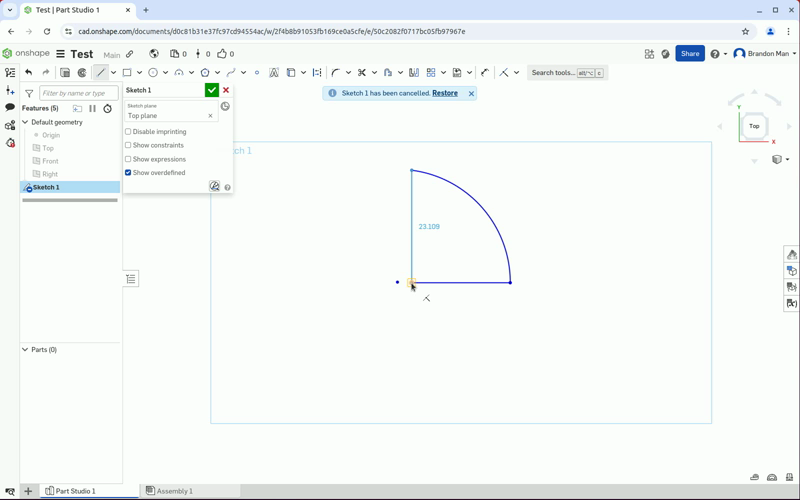
mouse_move(490, 257)
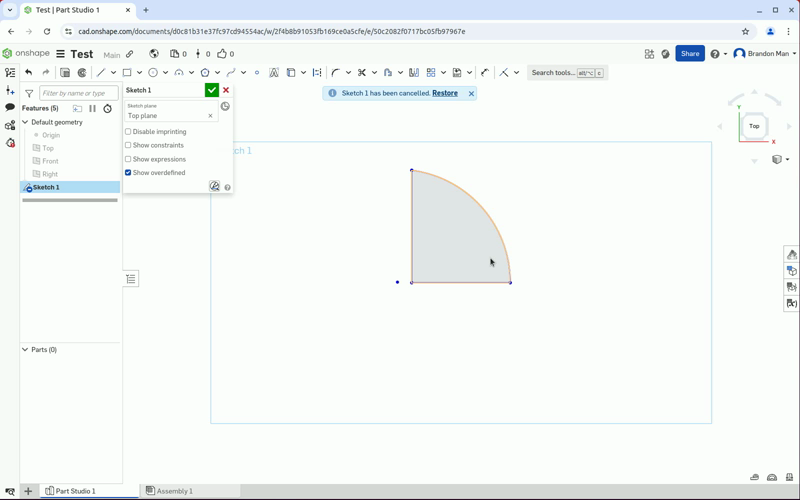
click(490, 257)
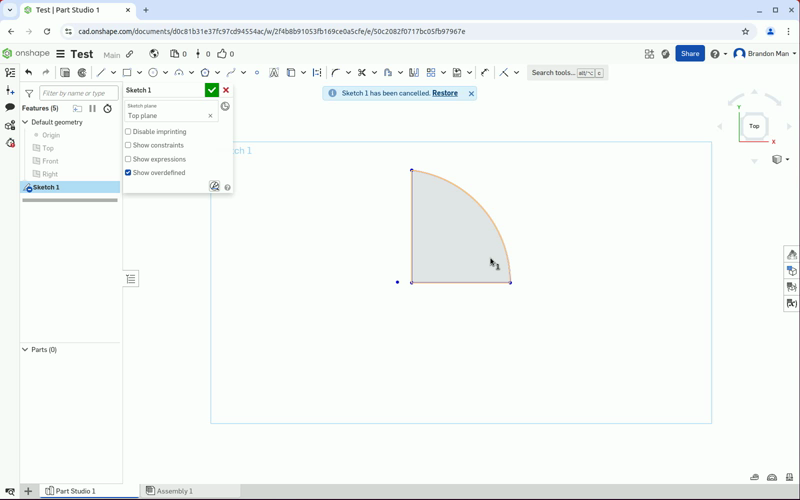
mouse_move(73, 352)
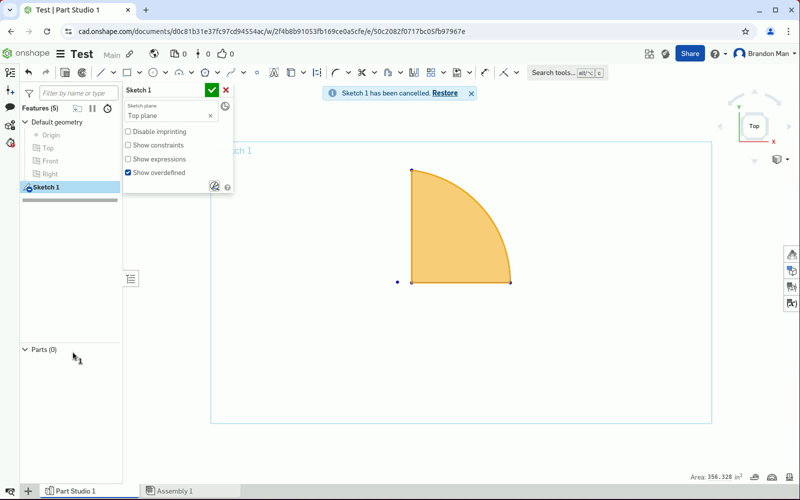
key(shift+y)
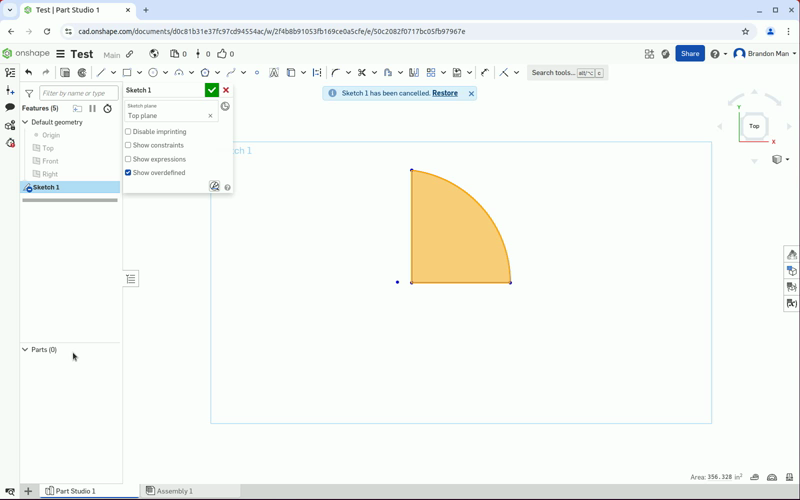
key(shift+e)
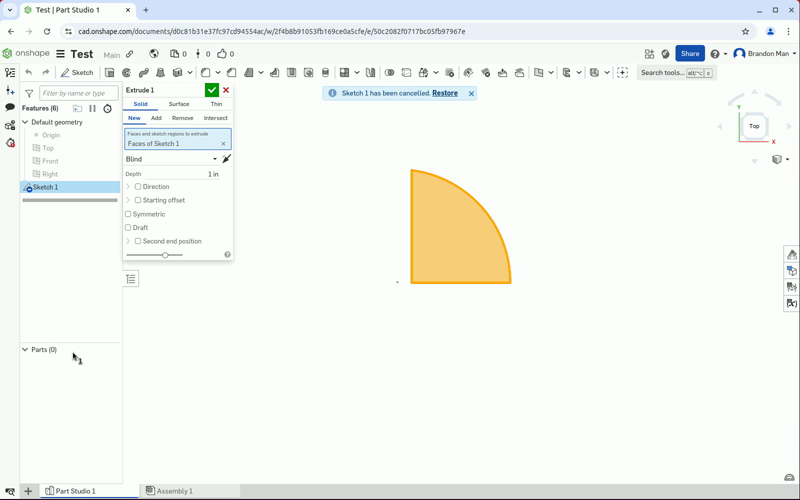
mouse_move(143, 106)
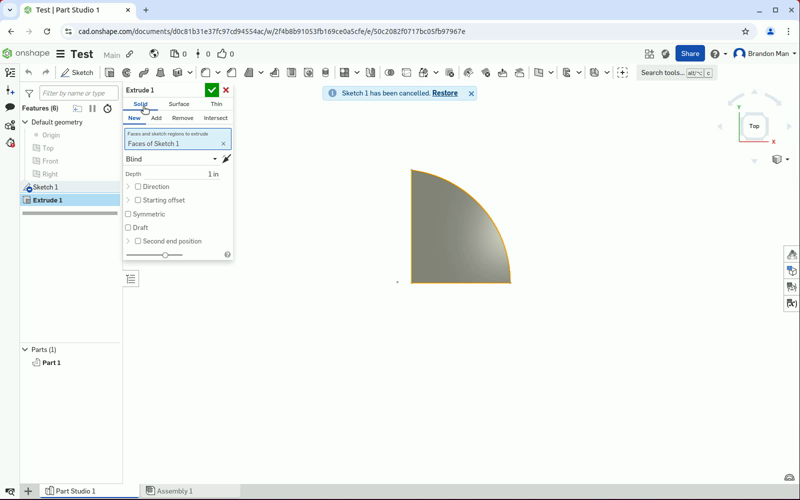
click(143, 106)
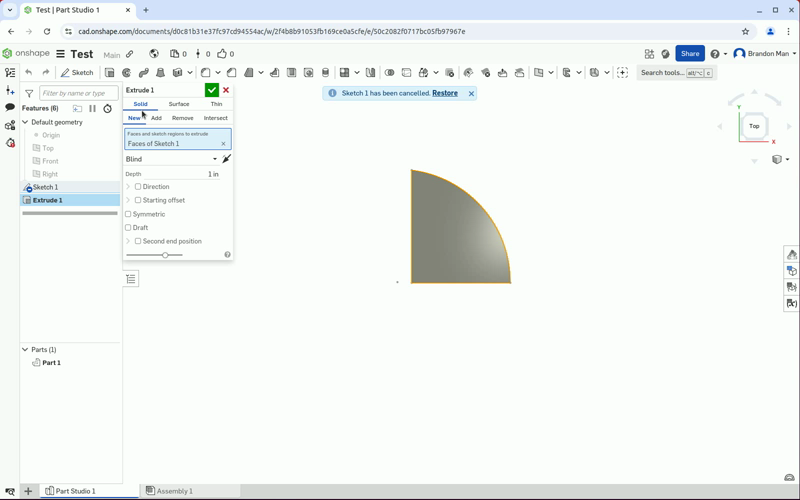
mouse_move(137, 120)
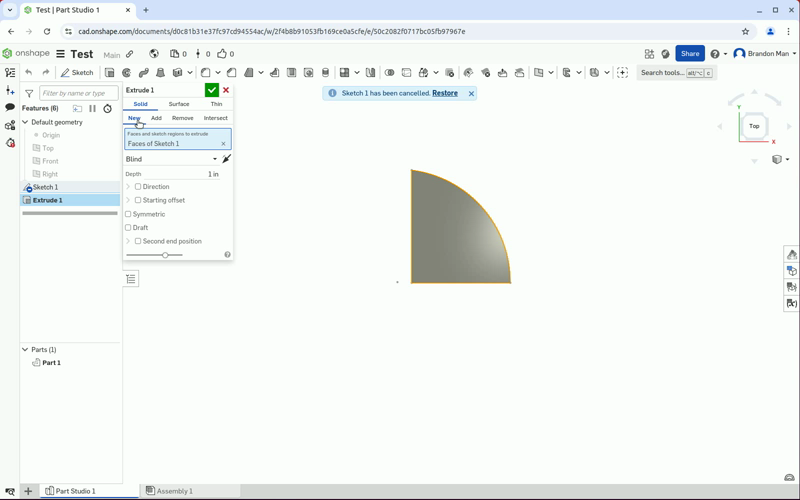
click(137, 120)
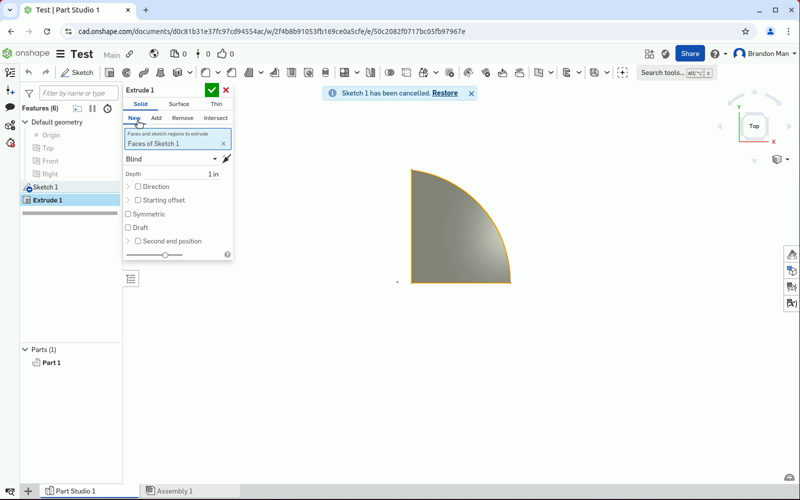
key(tab, 4)
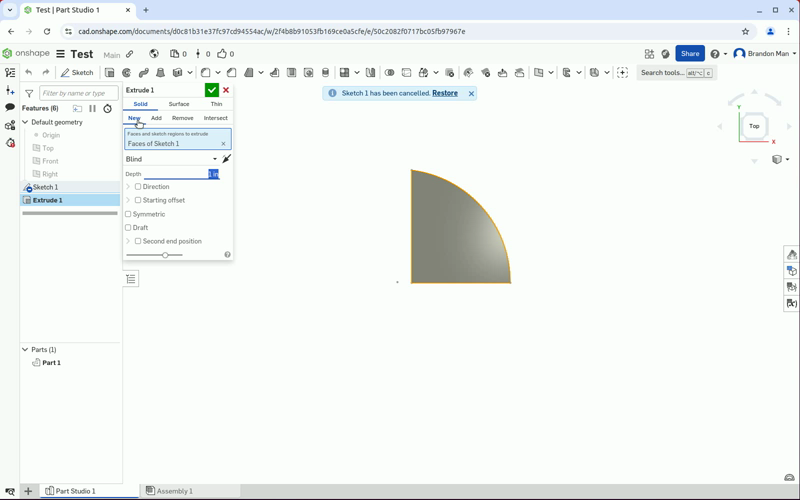
text(0.722)
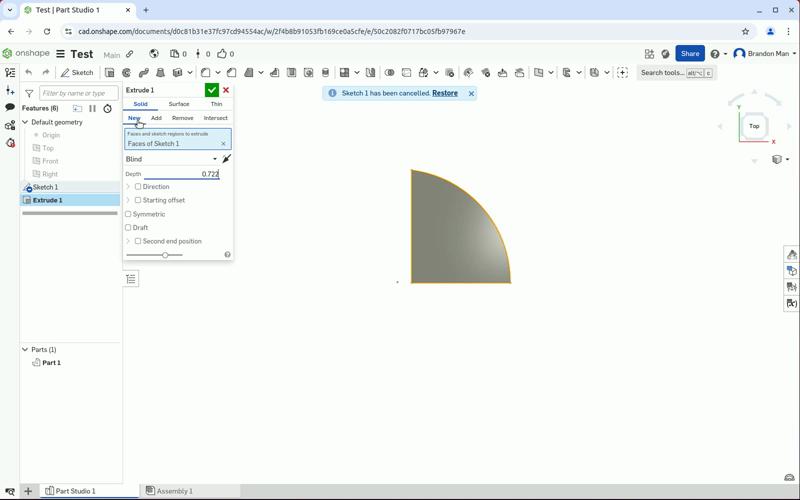
key(enter)
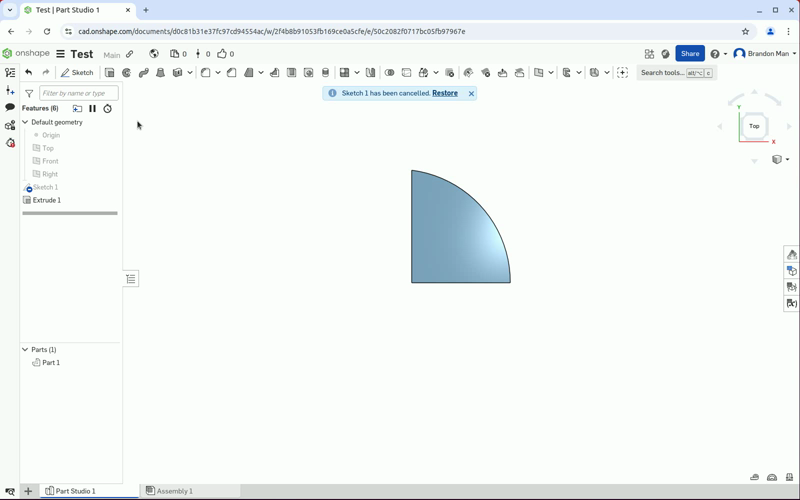
key(shift+h)
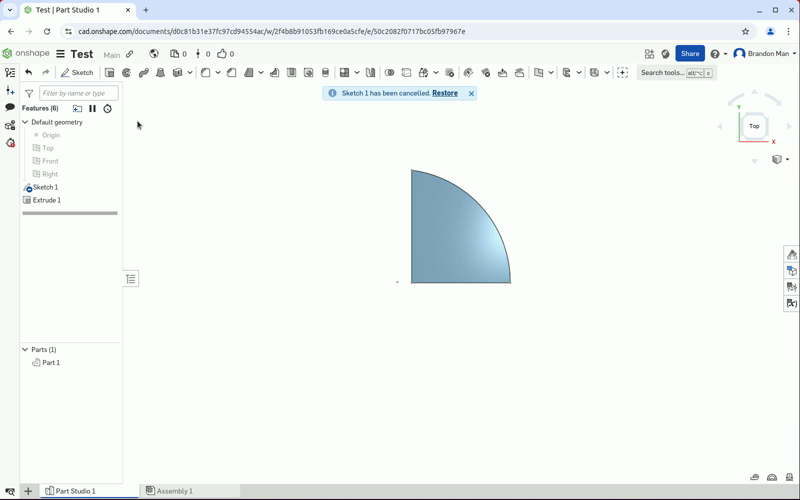
key(shift+h)
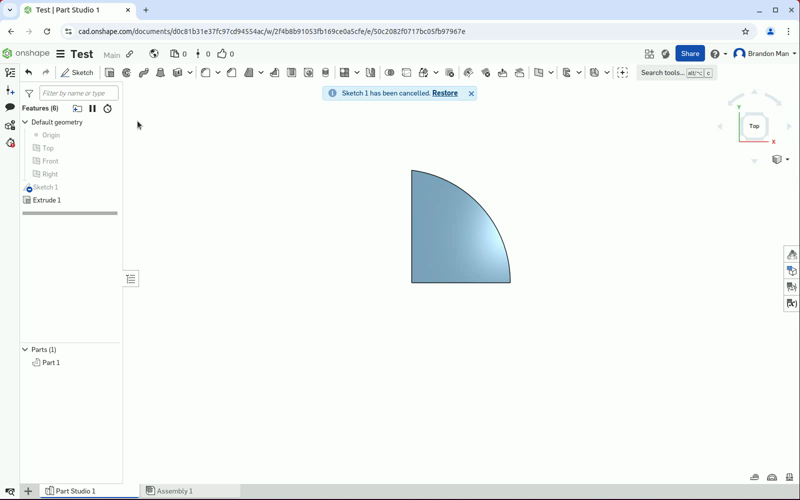
mouse_move(73, 189)
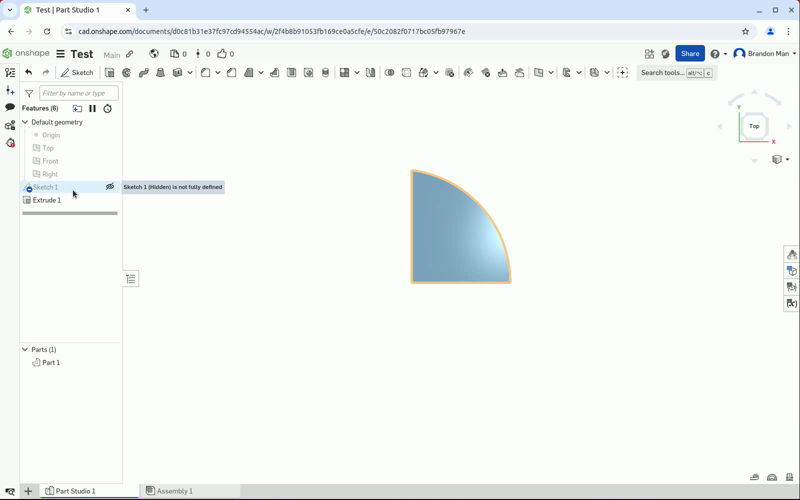
click(73, 189)
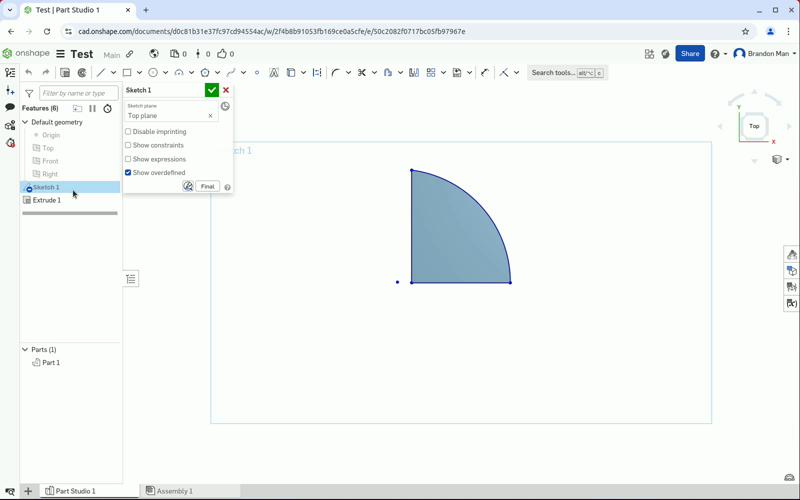
mouse_move(229, 92)
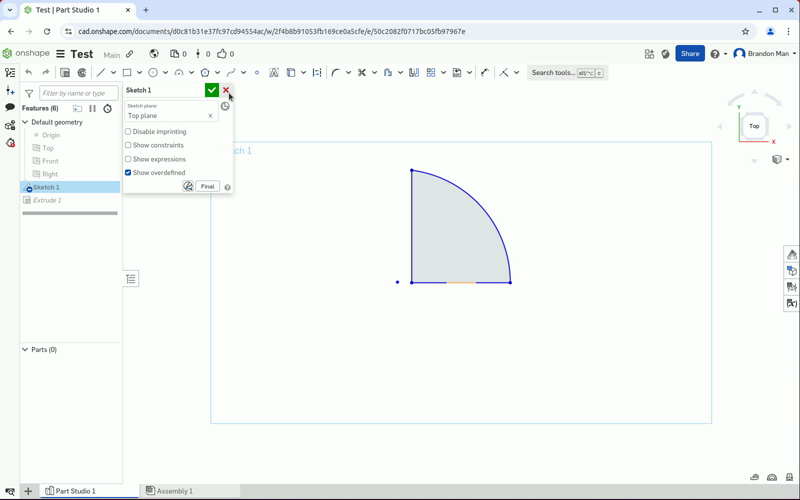
click(229, 92)
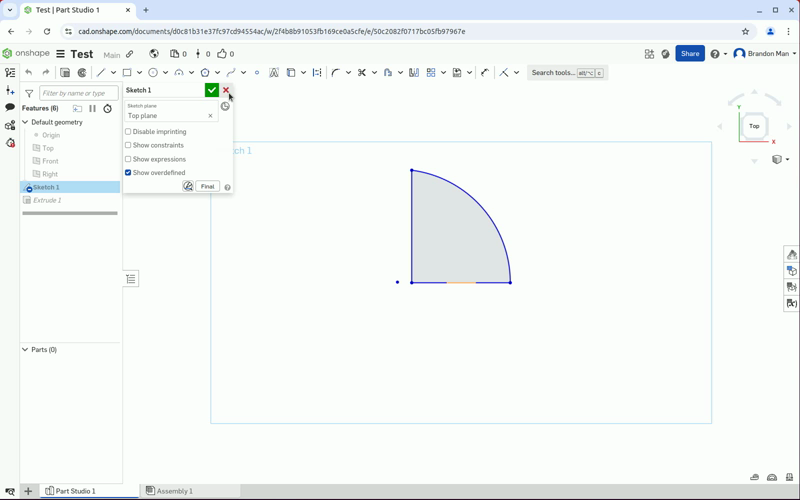
key(shift+s)
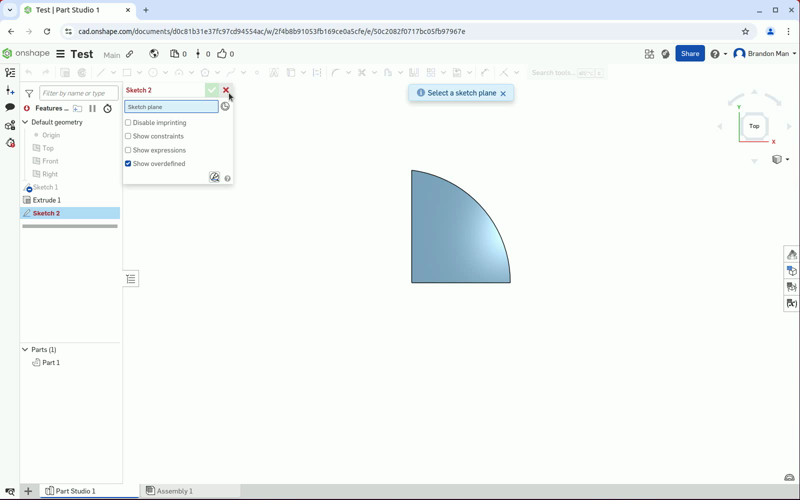
mouse_move(73, 150)
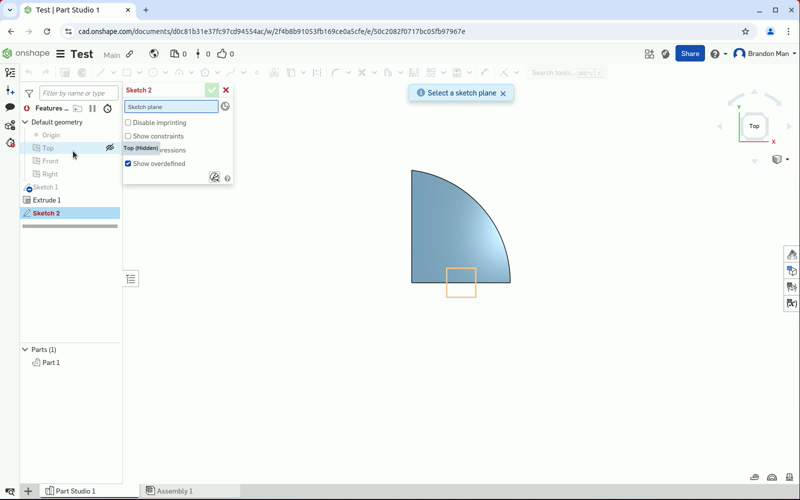
click(73, 150)
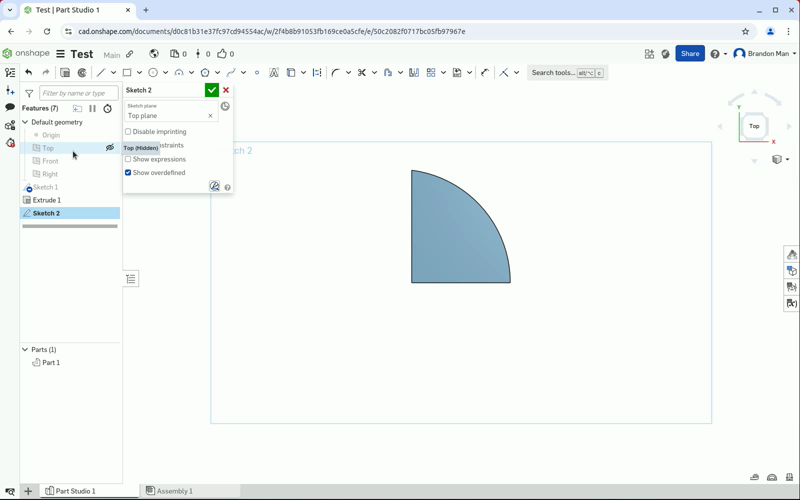
mouse_move(73, 352)
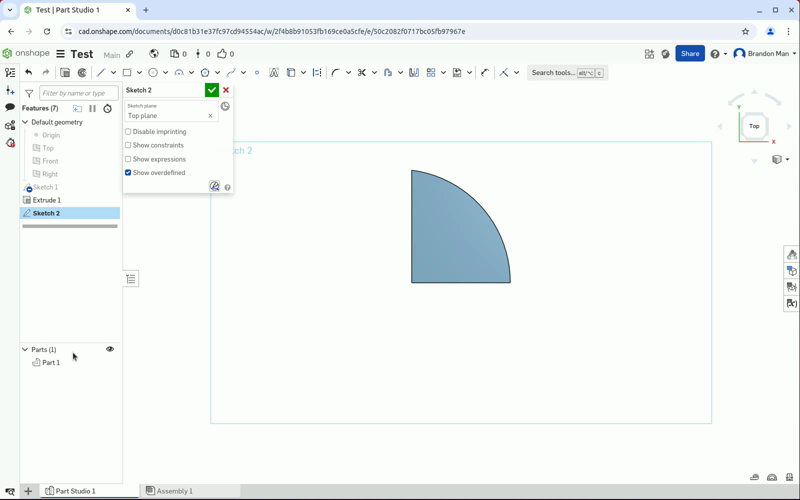
key(y)
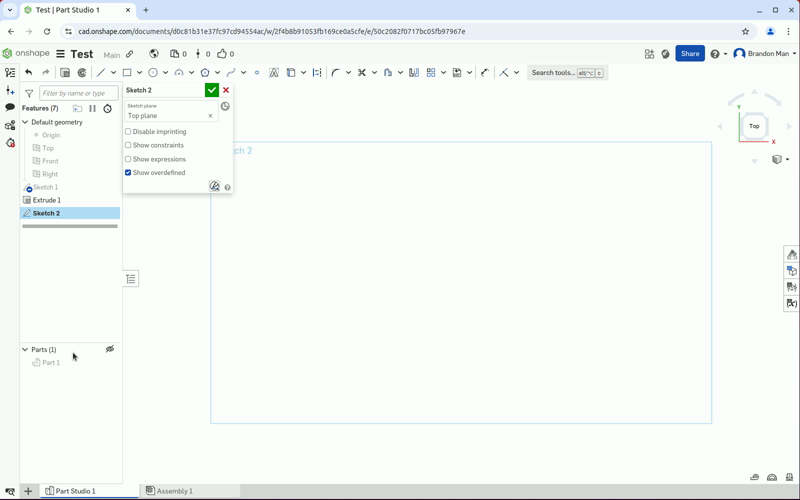
key(a)
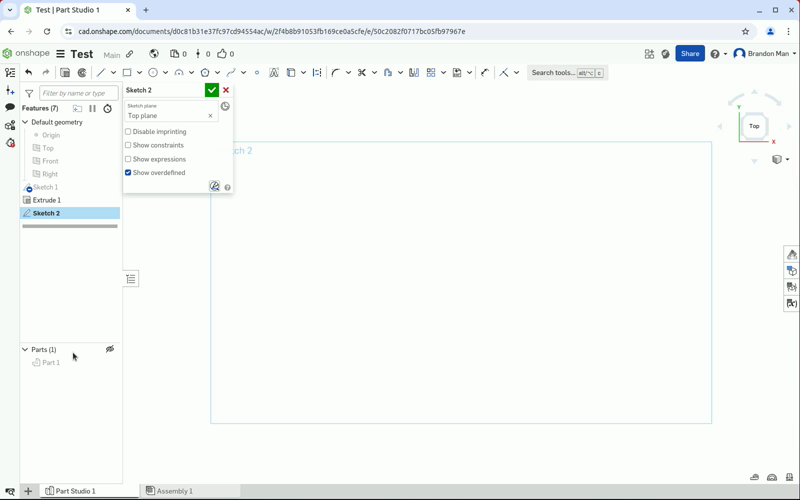
key_down(shift)
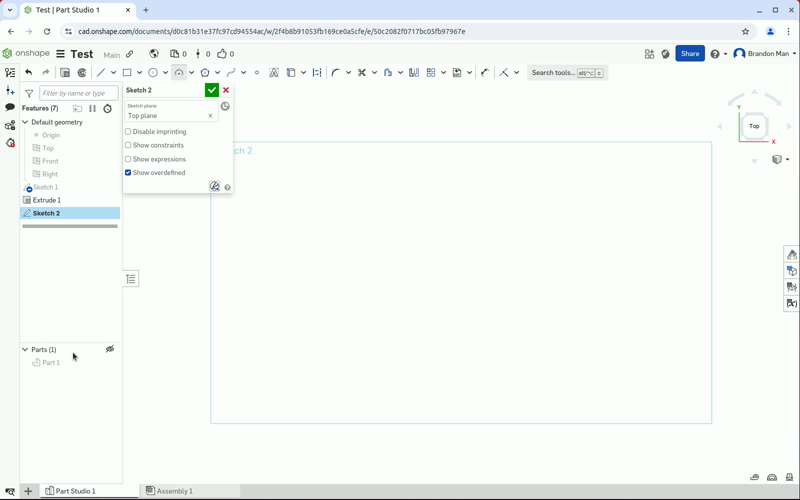
mouse_move(411, 395)
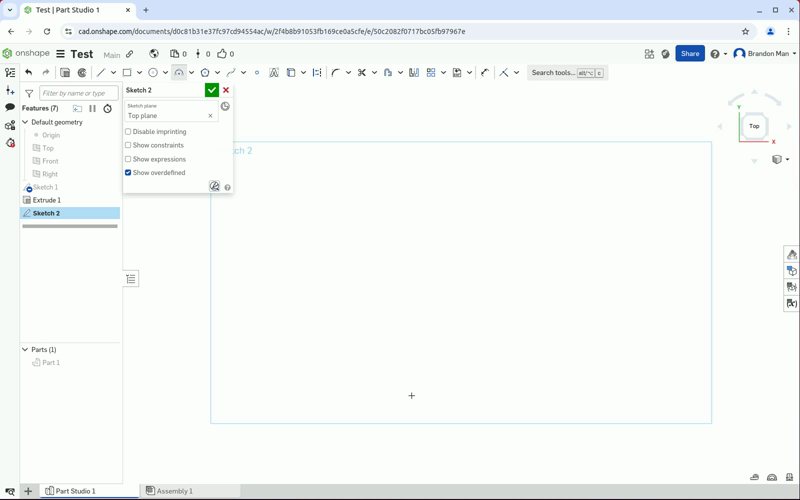
click(411, 395)
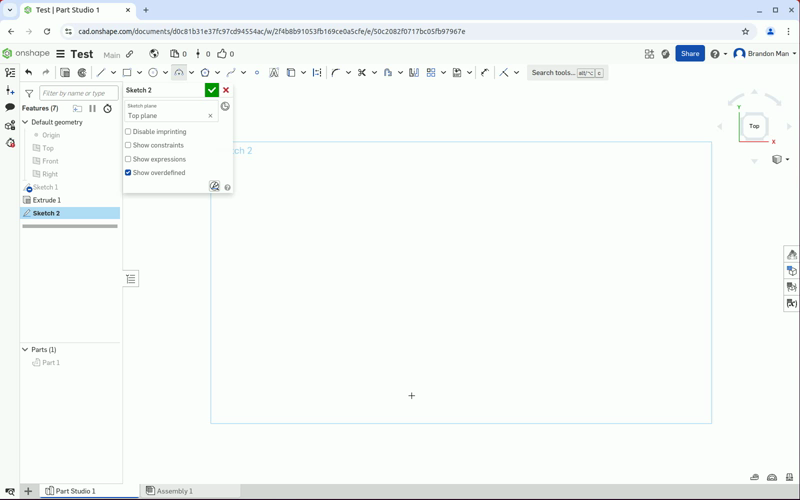
key_up(shift)
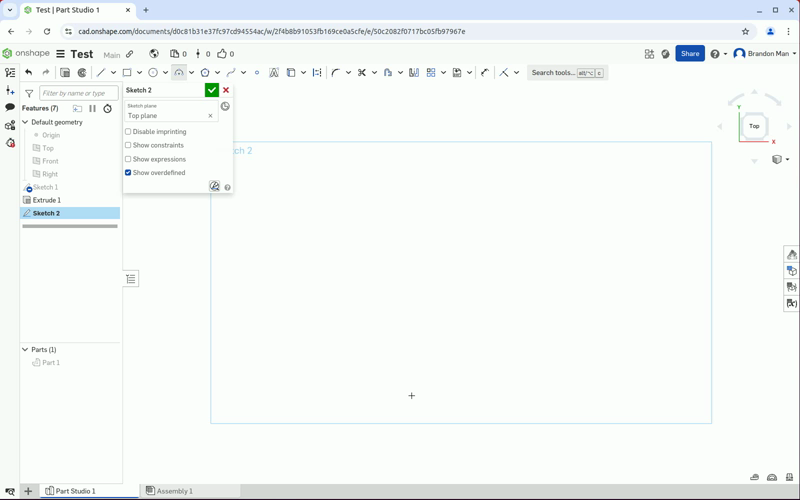
key_down(shift)
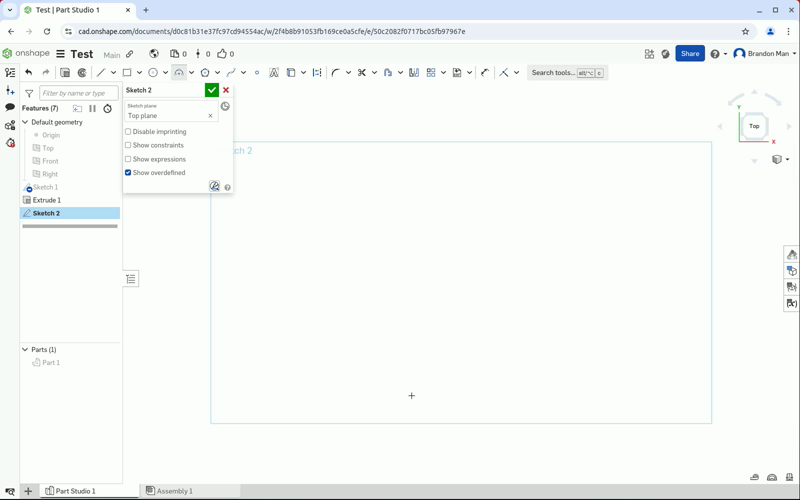
mouse_move(510, 282)
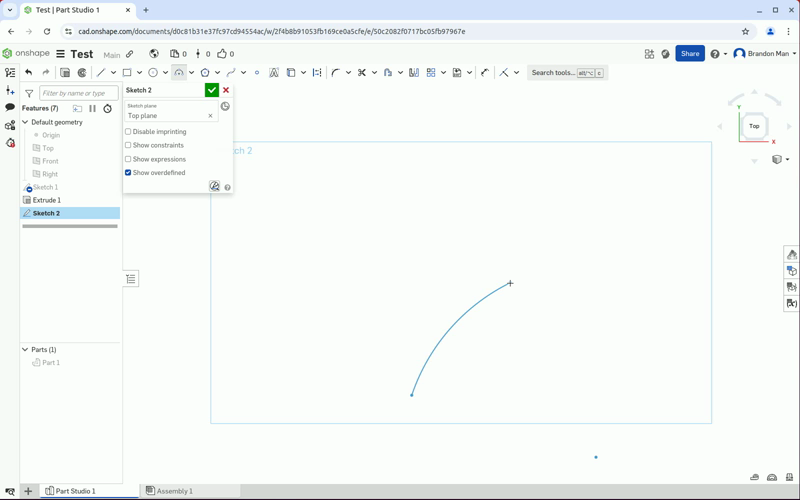
click(510, 282)
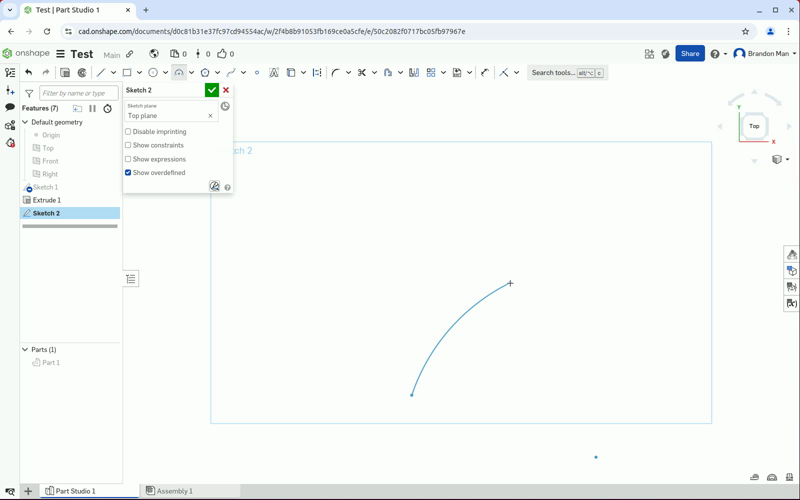
mouse_move(482, 357)
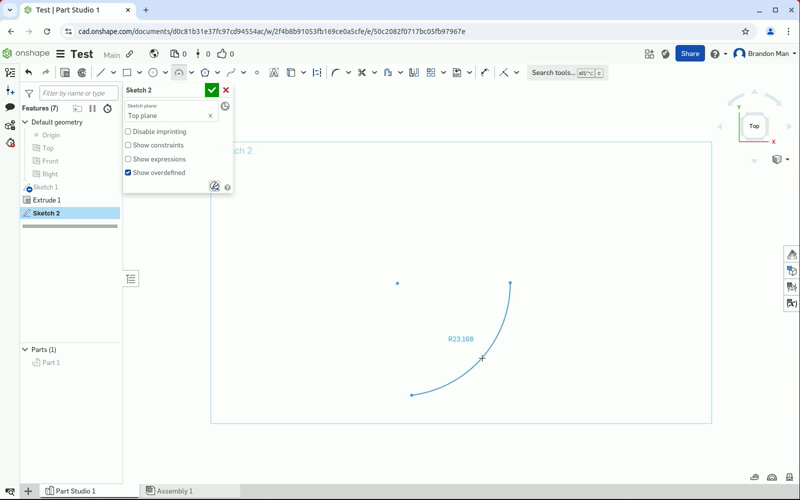
click(482, 357)
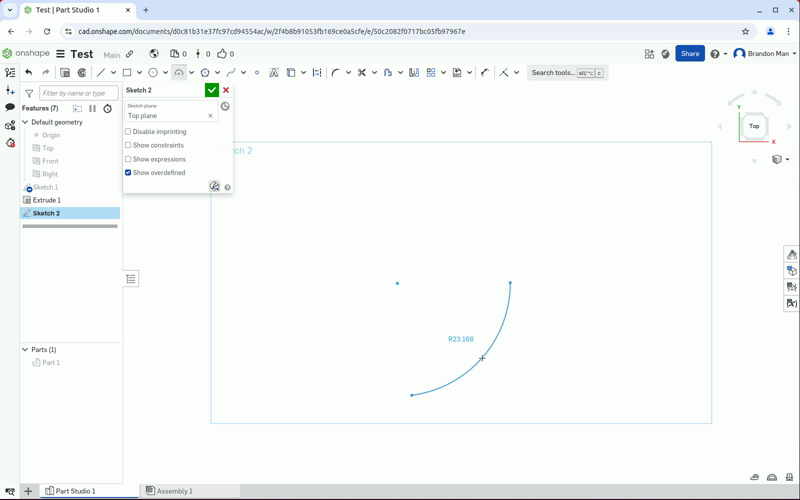
key_up(shift)
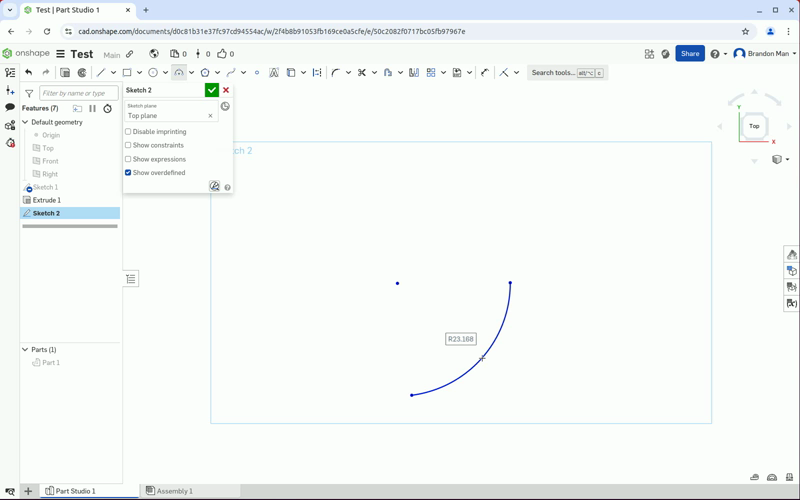
key(esc)
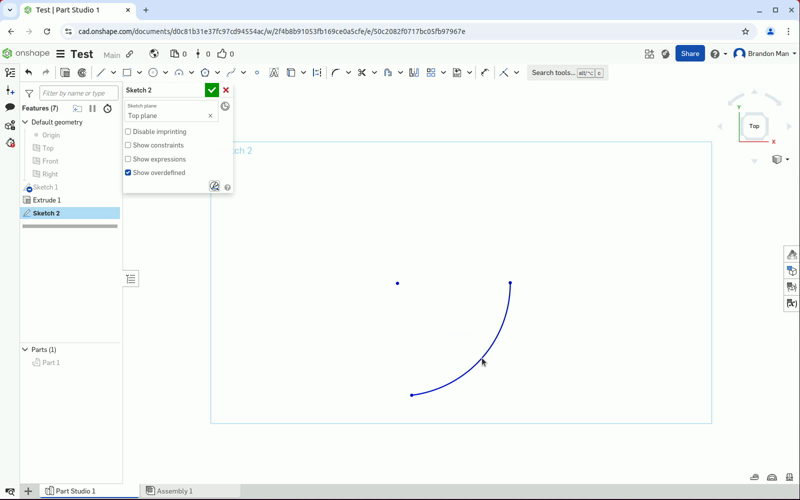
key(l)
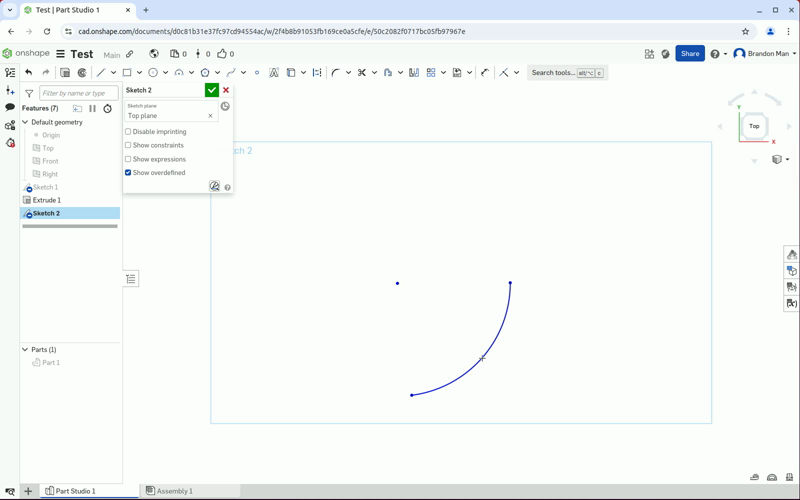
mouse_move(510, 282)
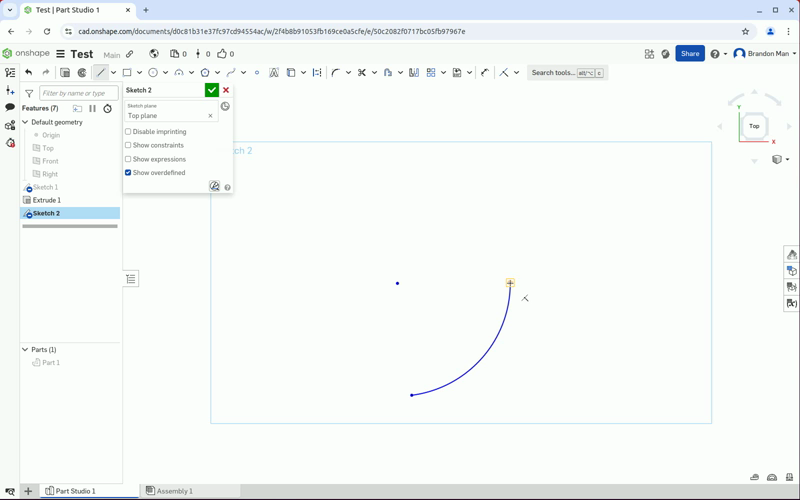
click(510, 282)
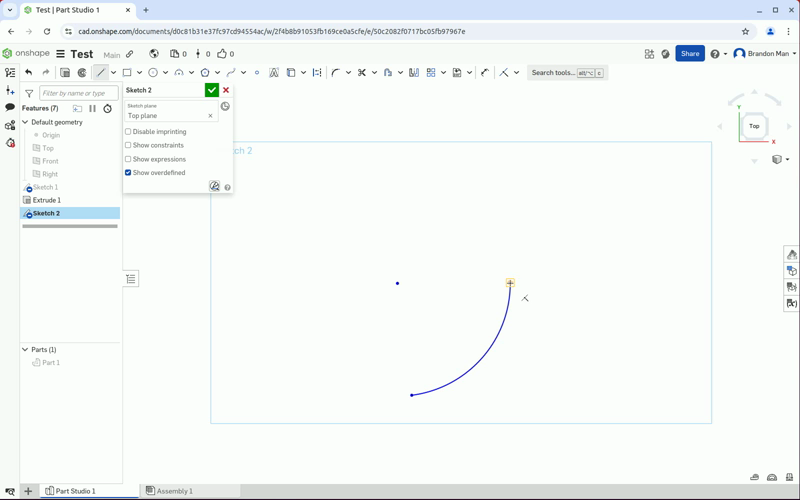
key_down(shift)
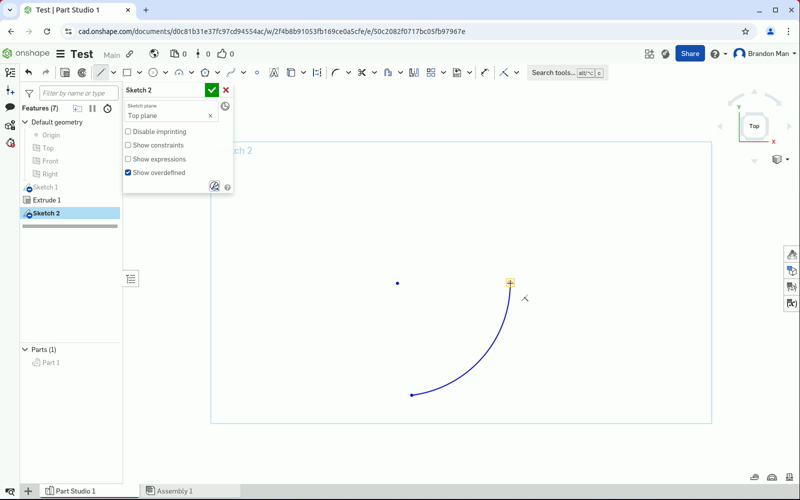
mouse_move(411, 282)
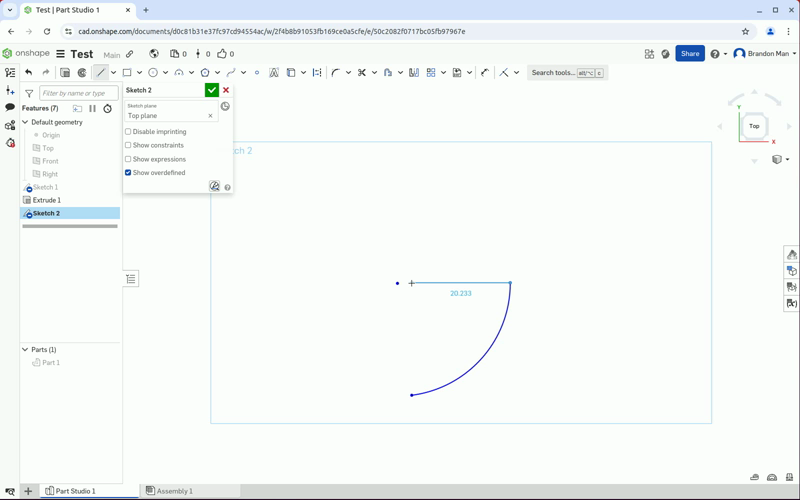
click(411, 282)
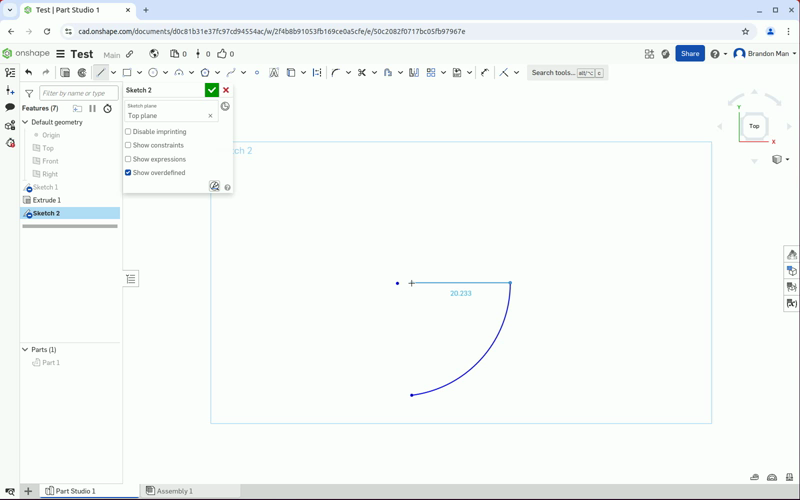
key_up(shift)
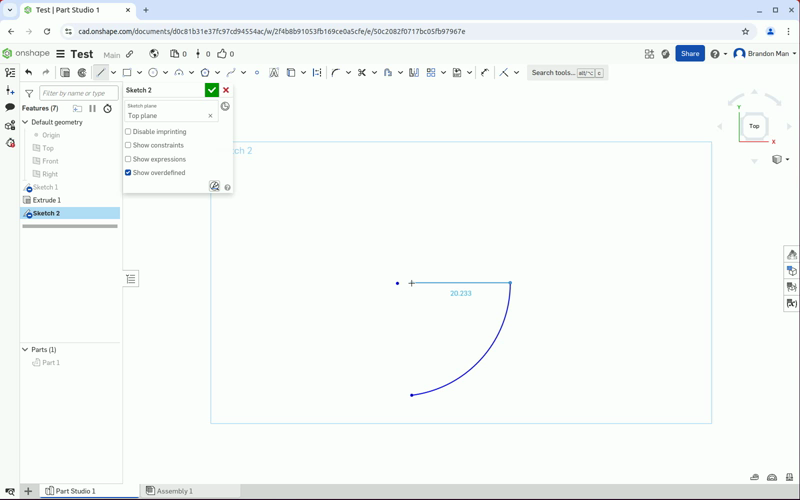
key_down(shift)
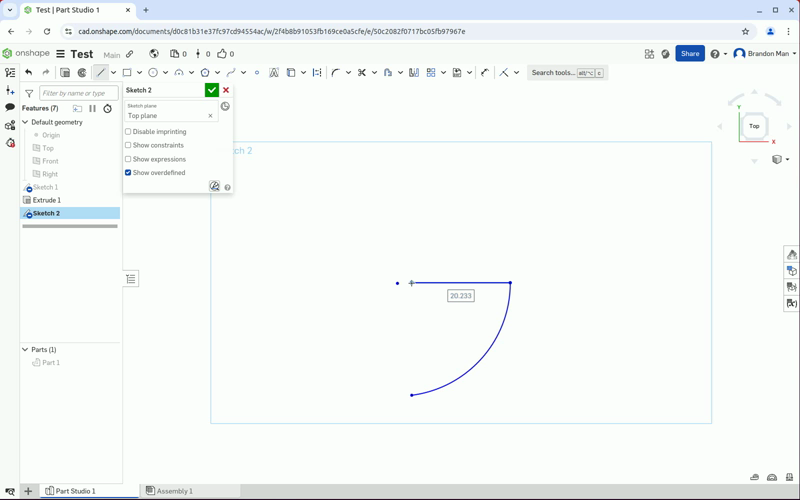
mouse_move(411, 395)
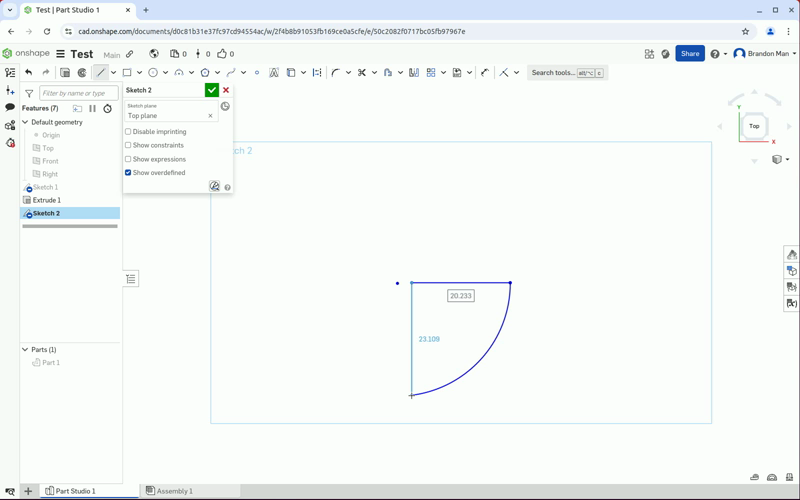
key_up(shift)
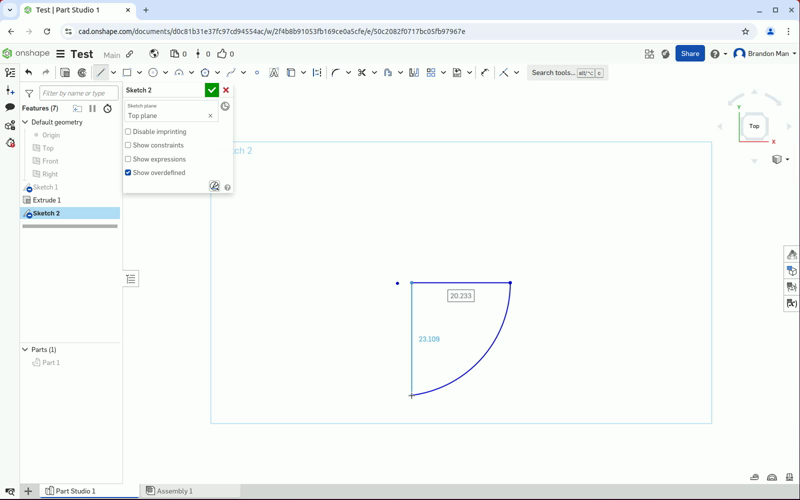
click(411, 395)
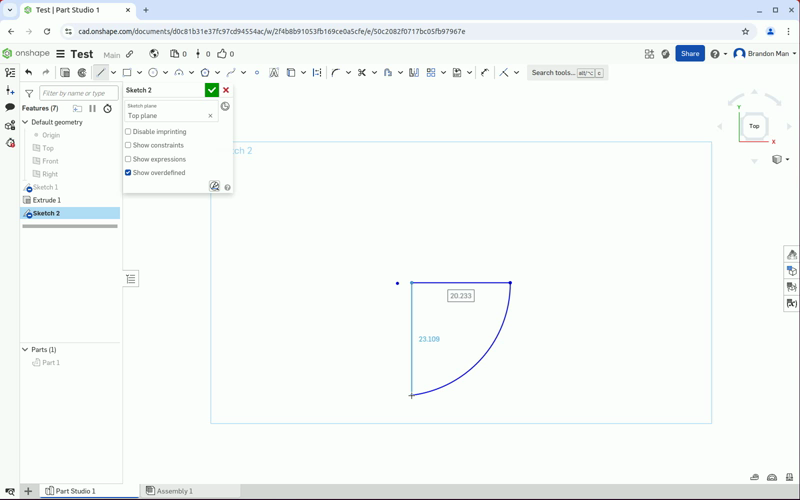
key(esc)
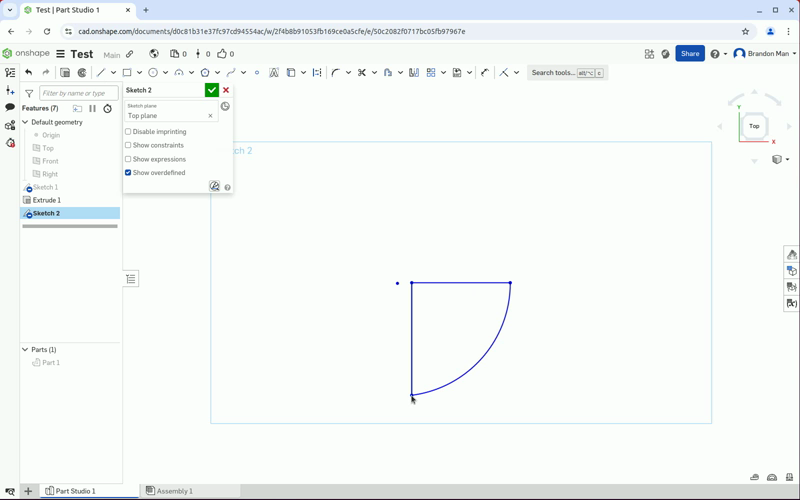
mouse_move(420, 358)
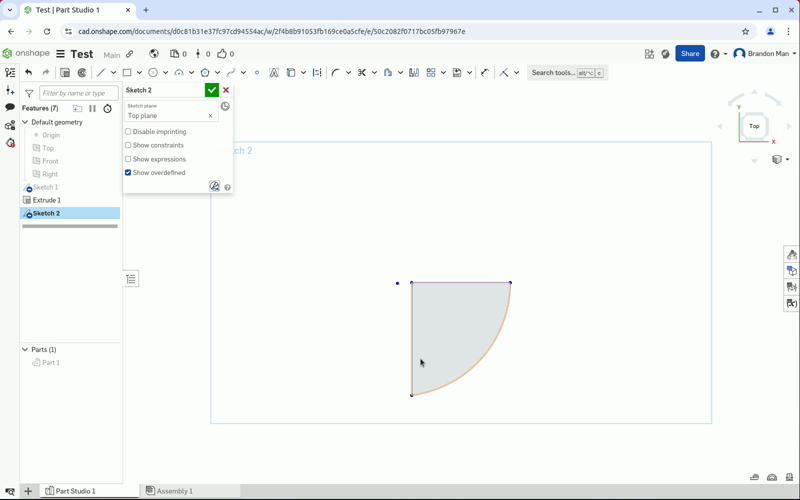
click(420, 358)
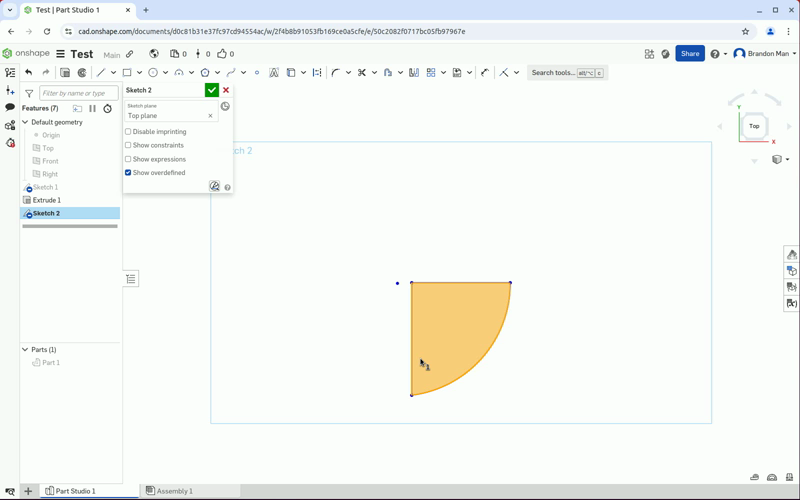
mouse_move(73, 352)
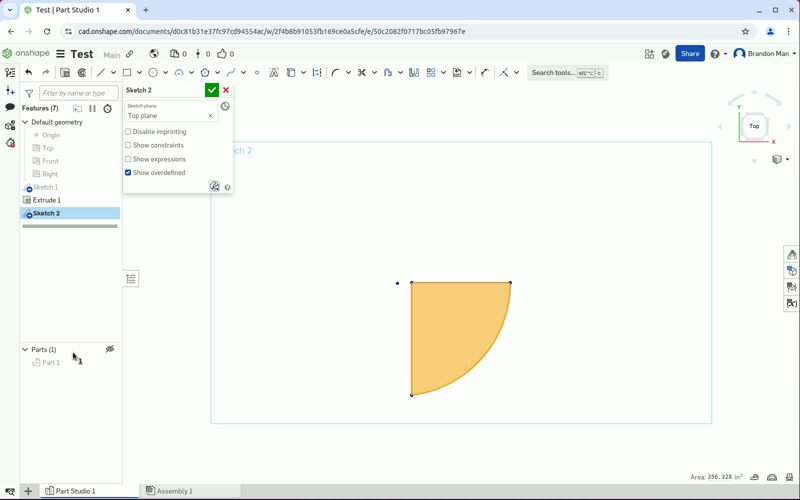
key(shift+y)
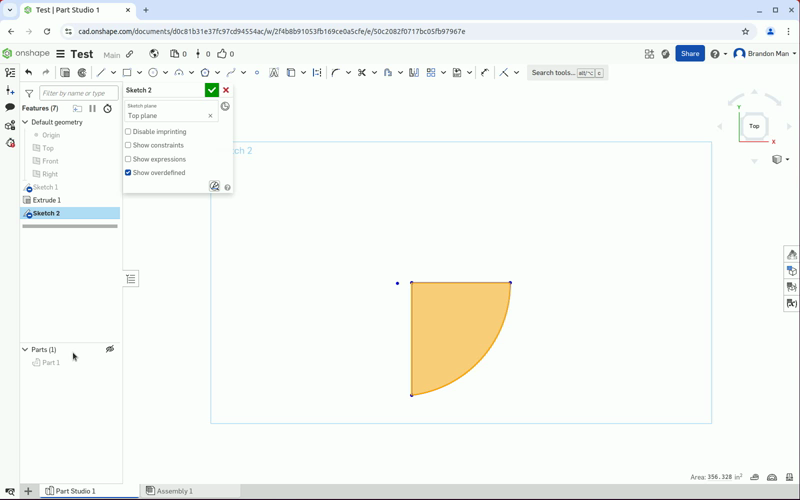
key(shift+e)
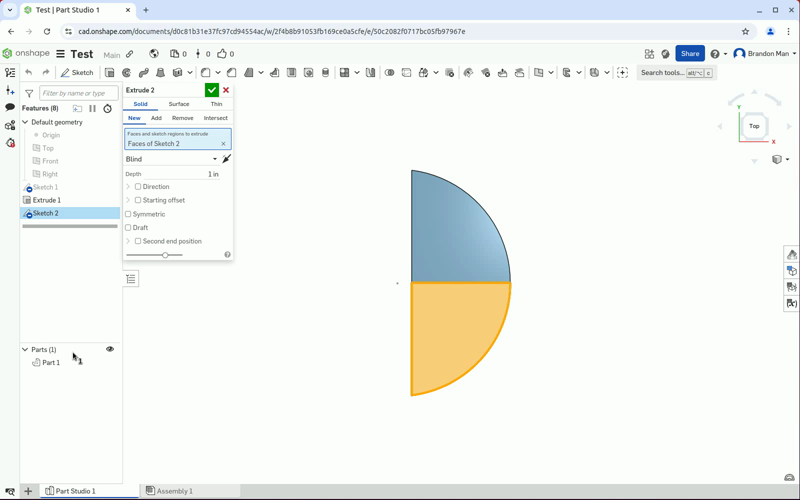
mouse_move(143, 106)
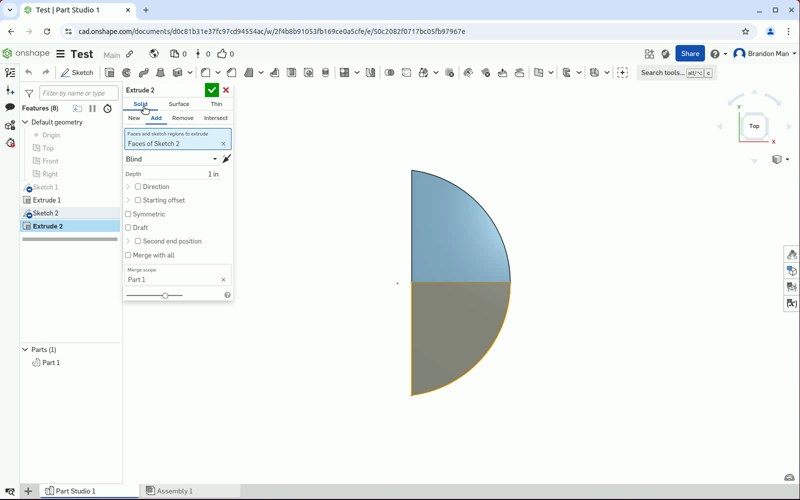
click(143, 106)
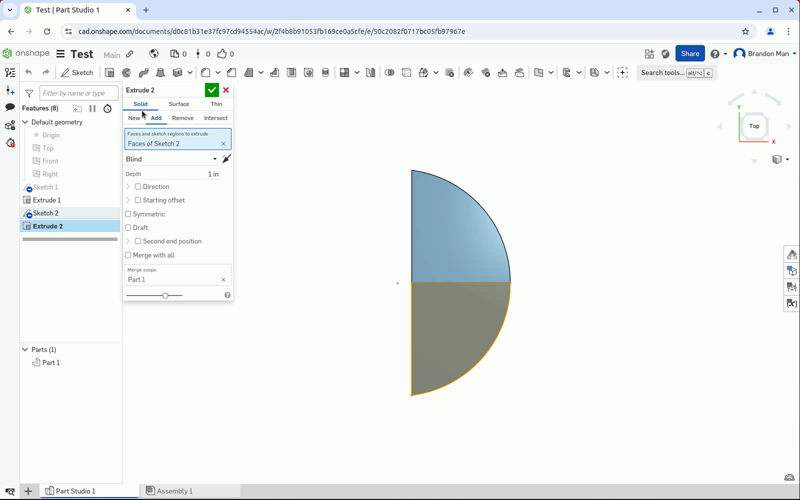
mouse_move(137, 120)
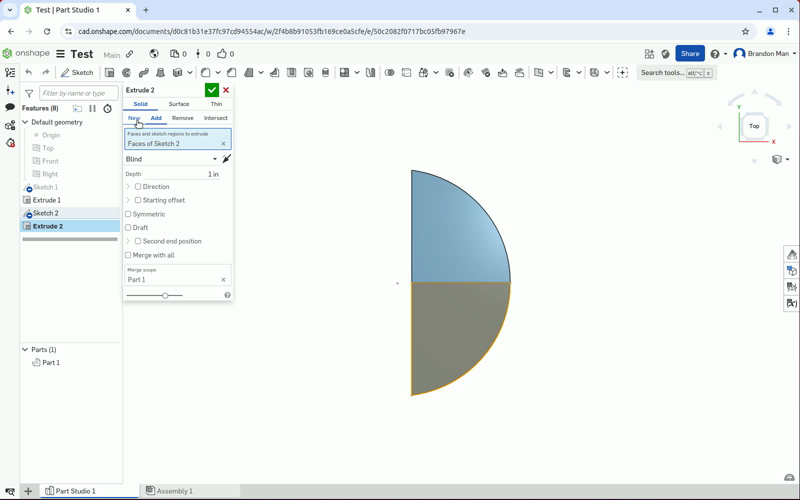
click(137, 120)
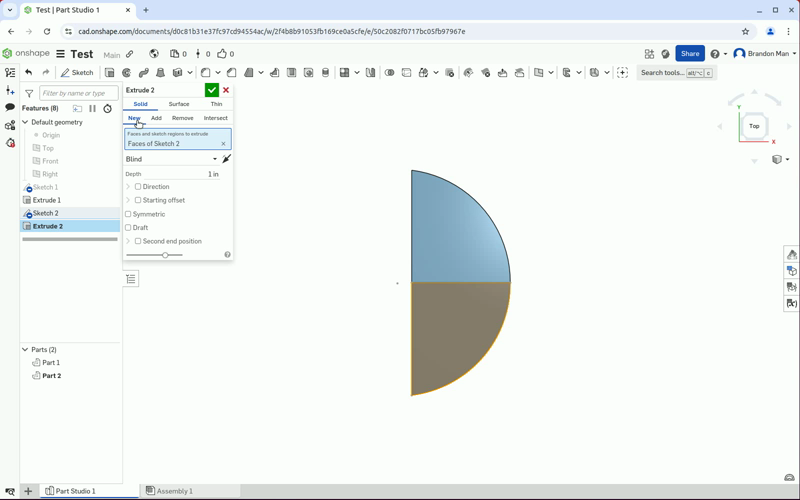
key(tab, 4)
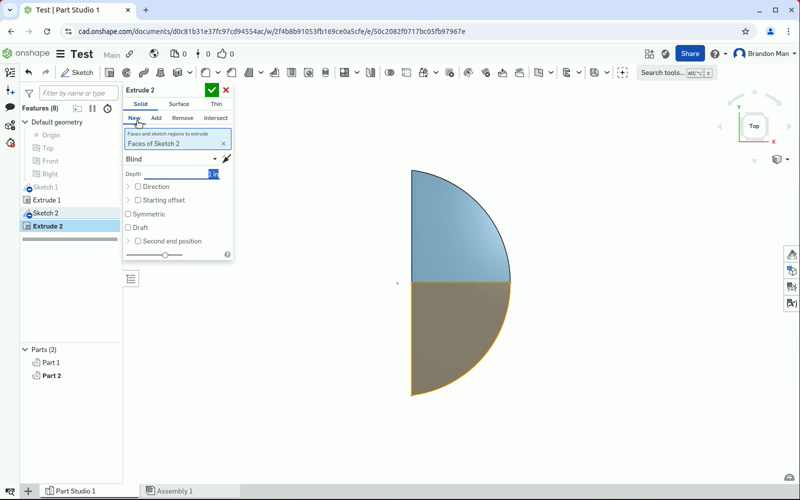
text(0.722)
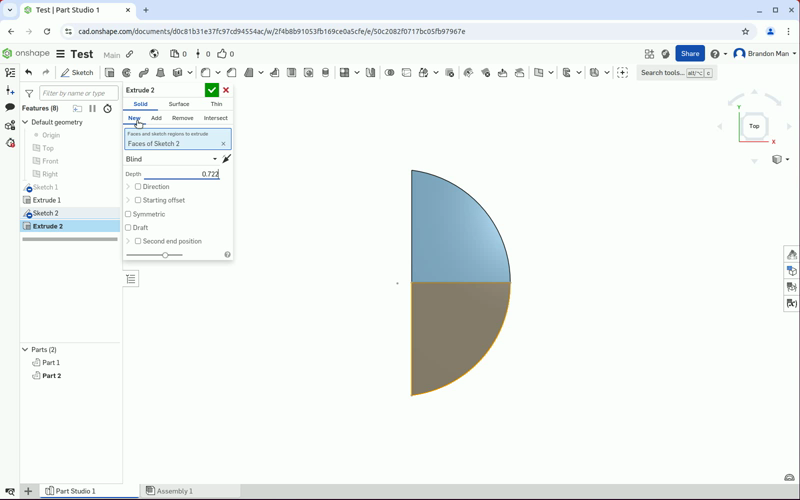
key(enter)
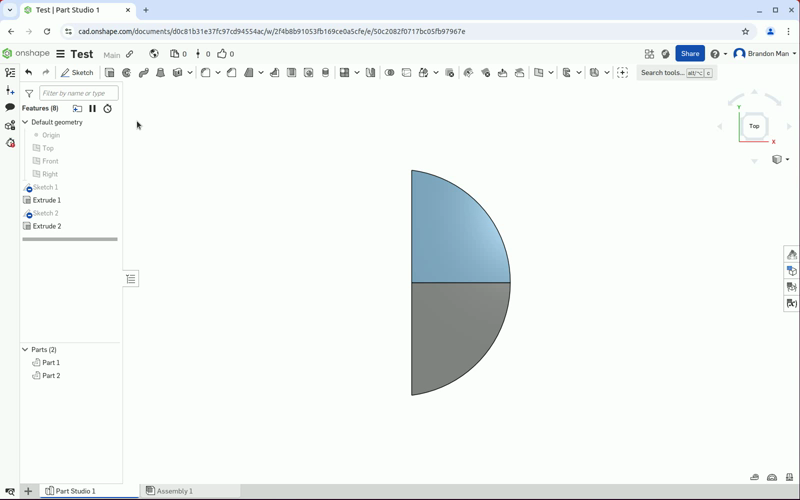
key(shift+h)
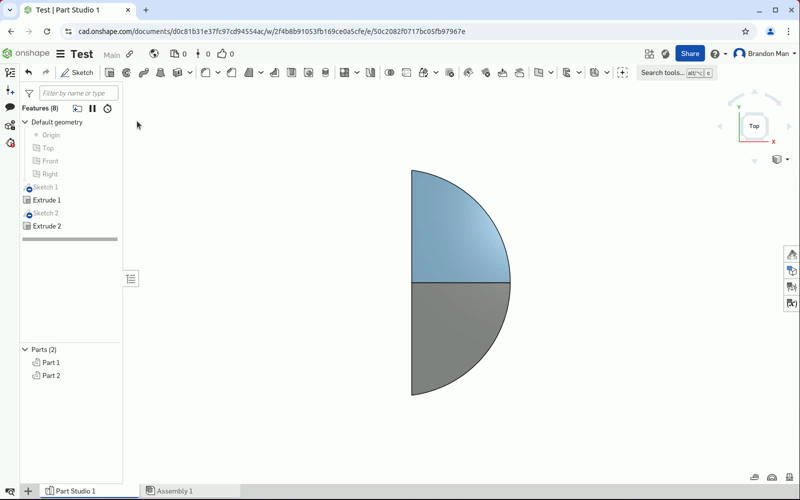
key(shift+h)
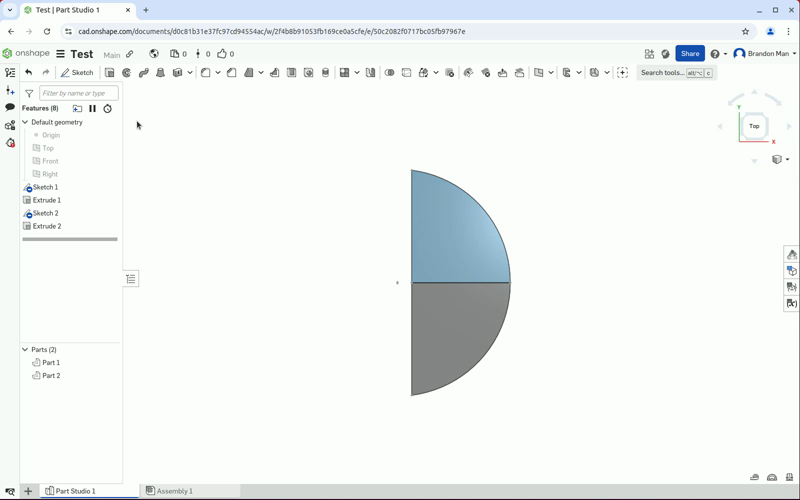
key(shift+7)
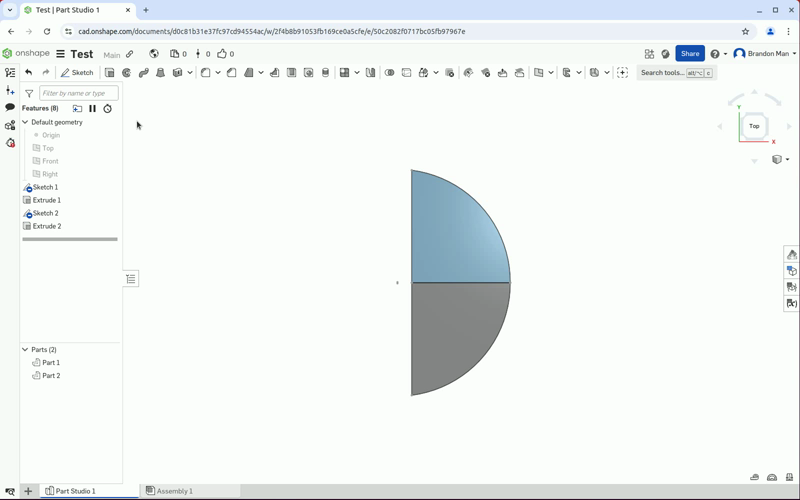
key(up, 3)
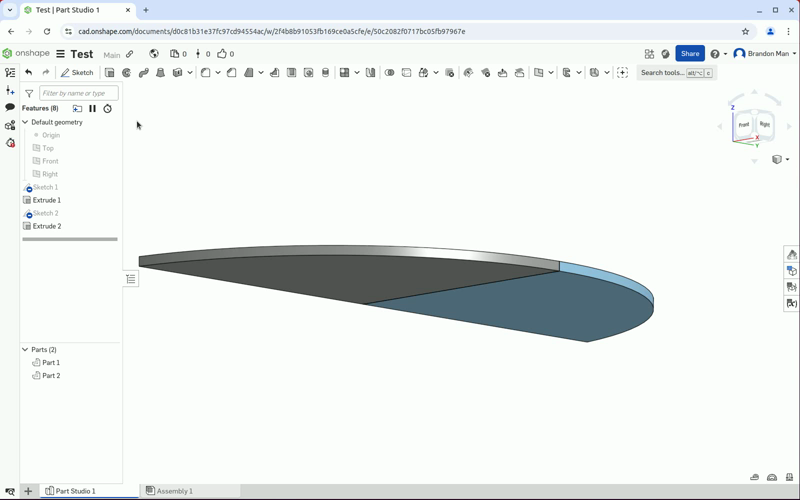
key(left, 3)
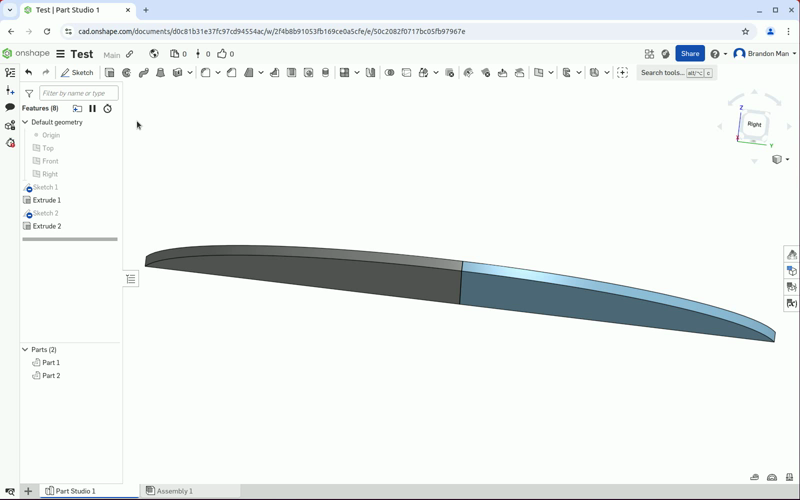
key(right, 3)
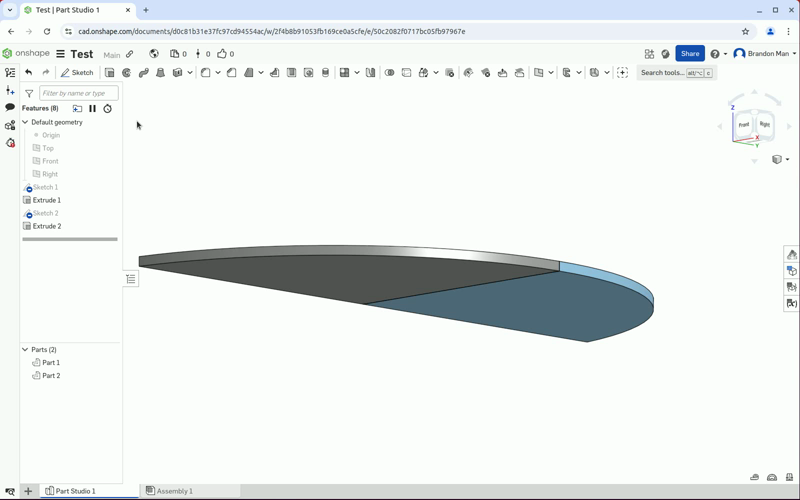
key(down, 3)
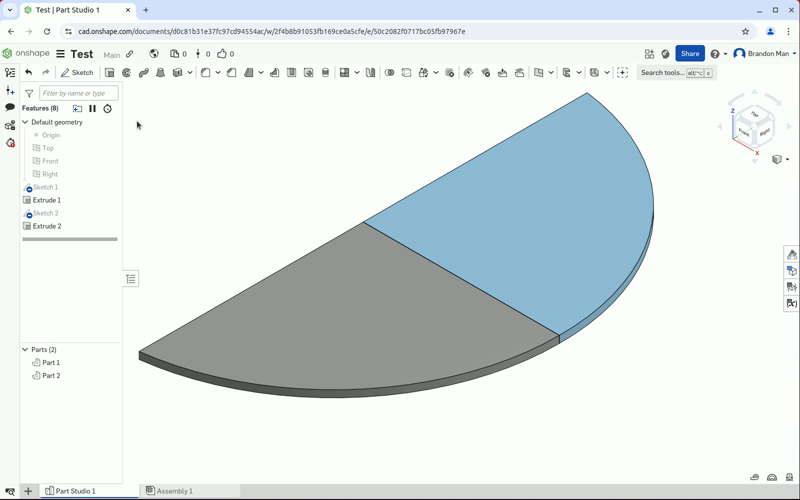
mouse_move(73, 189)
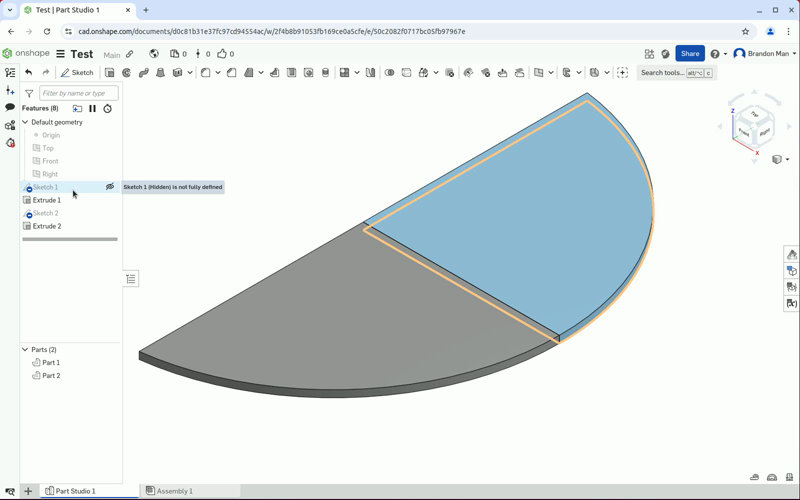
click(73, 189)